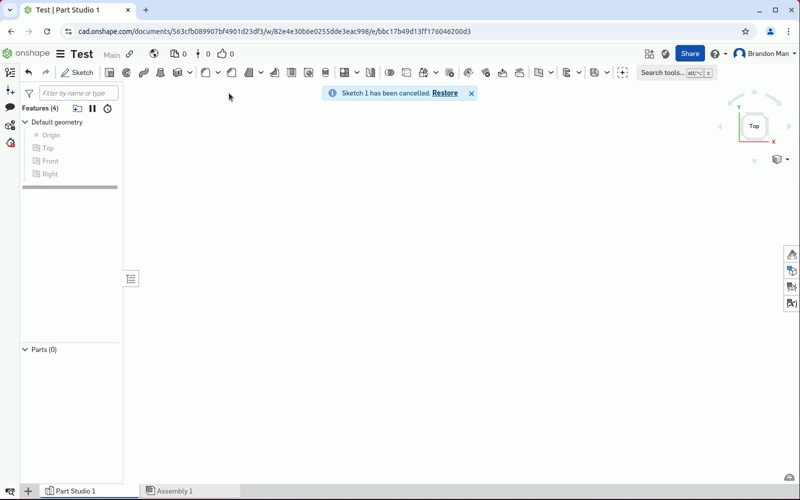
key(shift+h)
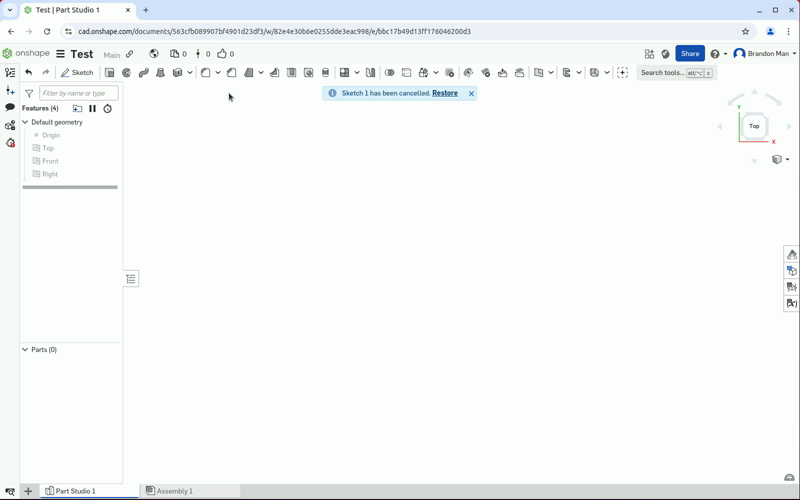
key(shift+s)
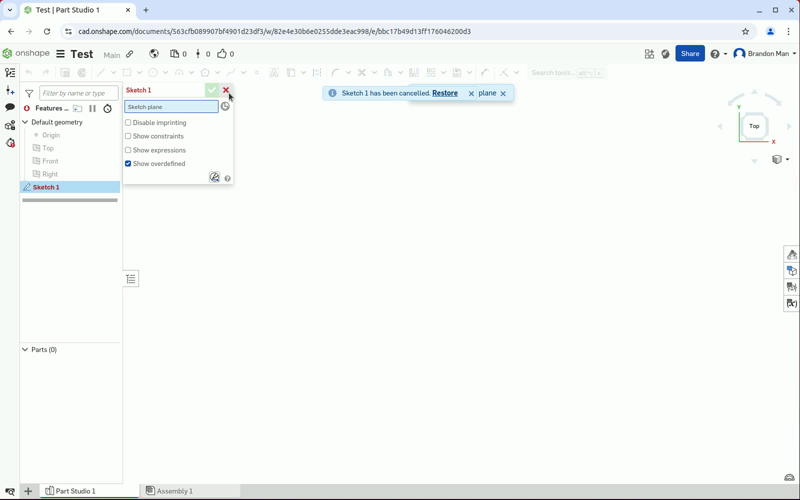
mouse_move(73, 150)
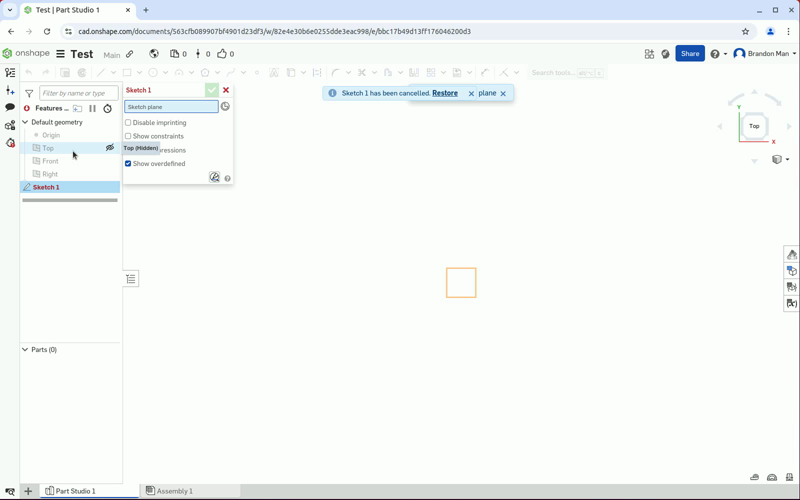
click(73, 150)
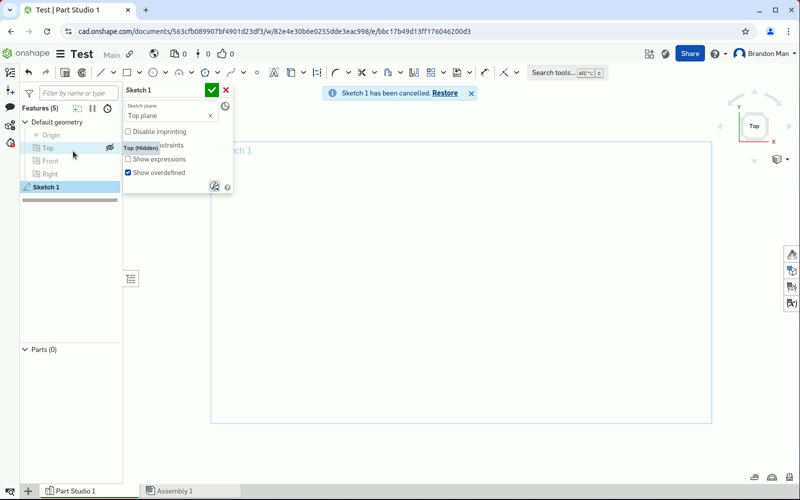
mouse_move(73, 352)
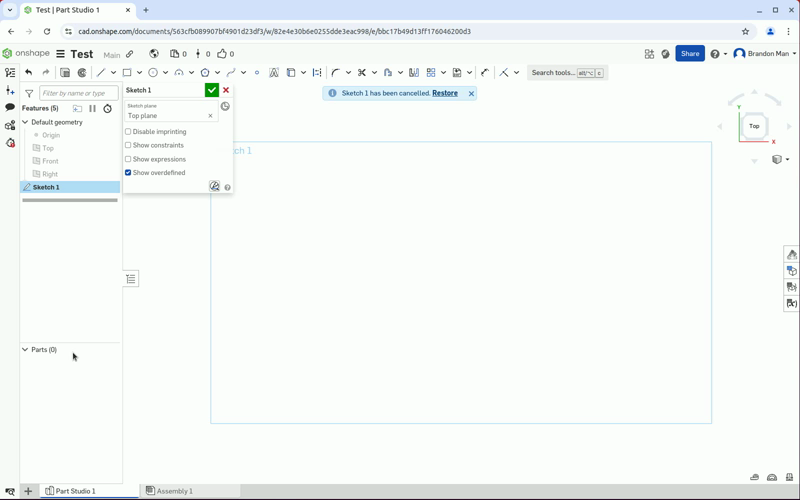
key(y)
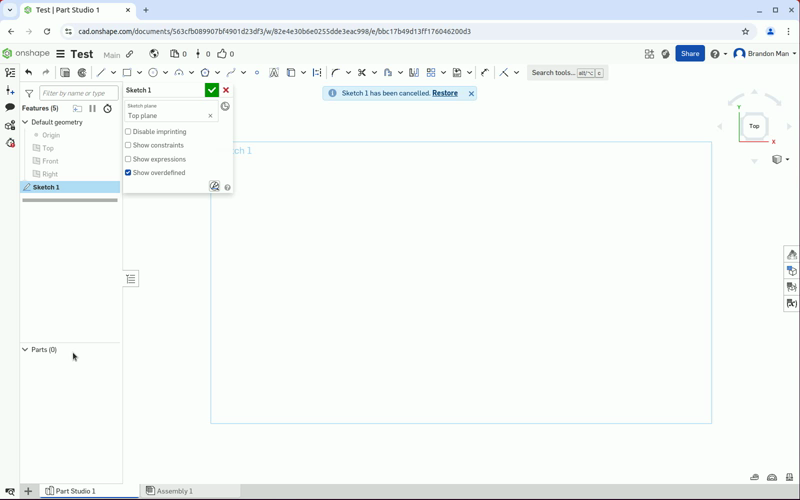
key(c)
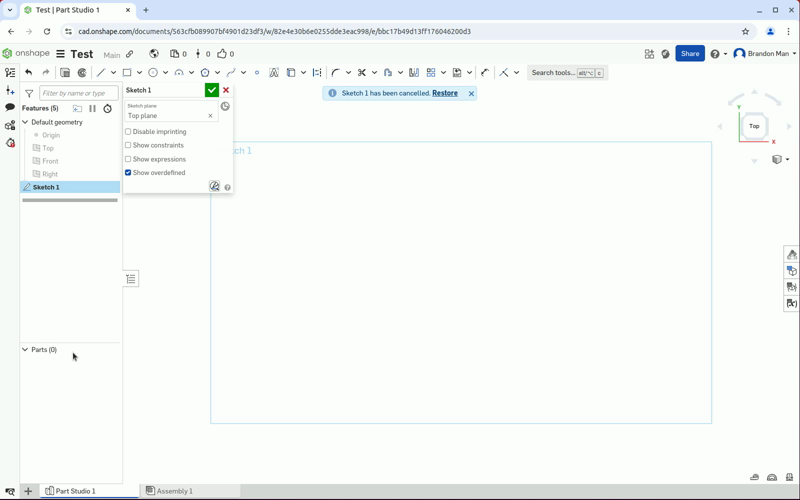
key_down(shift)
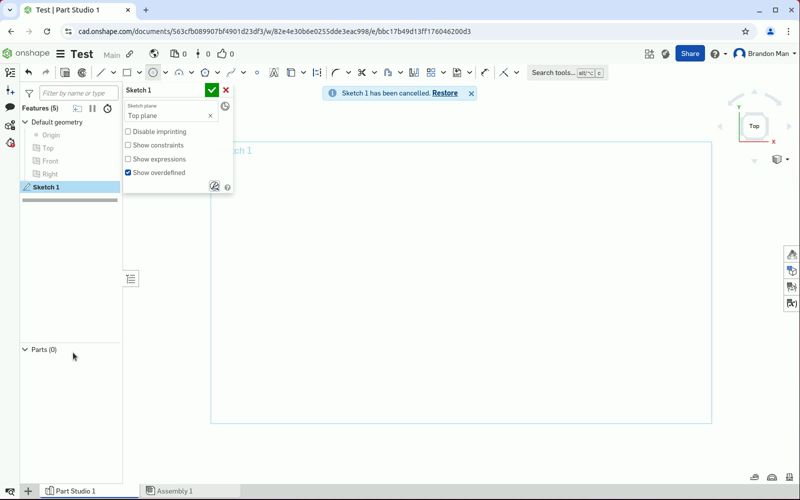
mouse_move(461, 282)
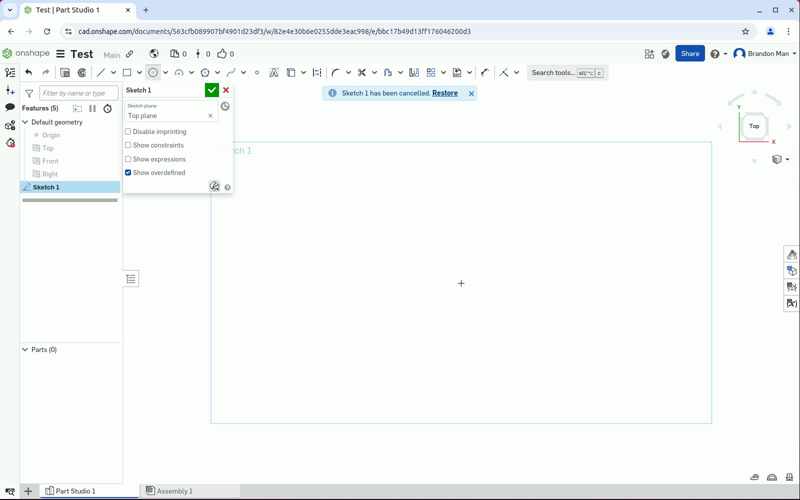
click(461, 282)
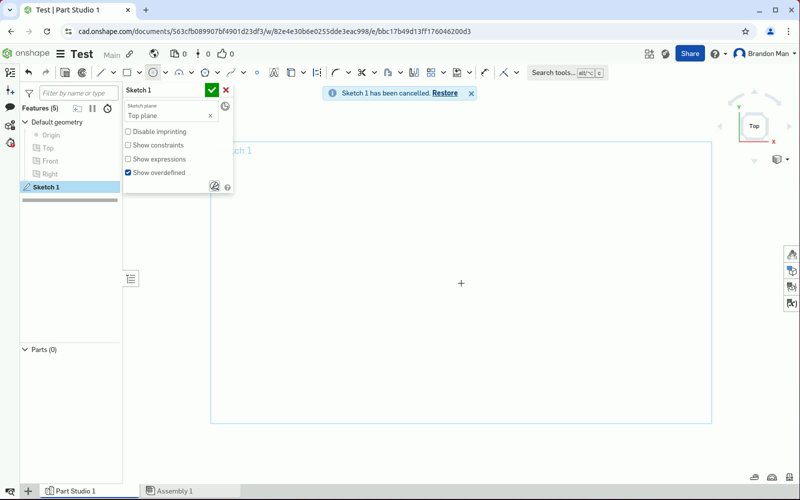
key_up(shift)
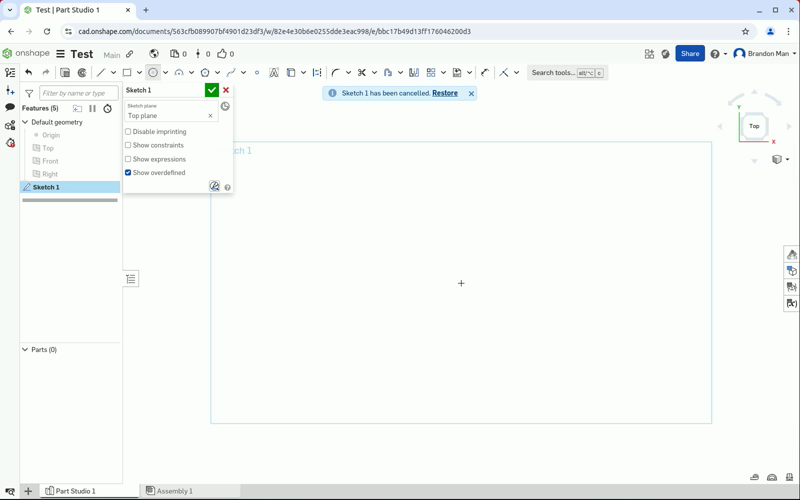
mouse_move(482, 282)
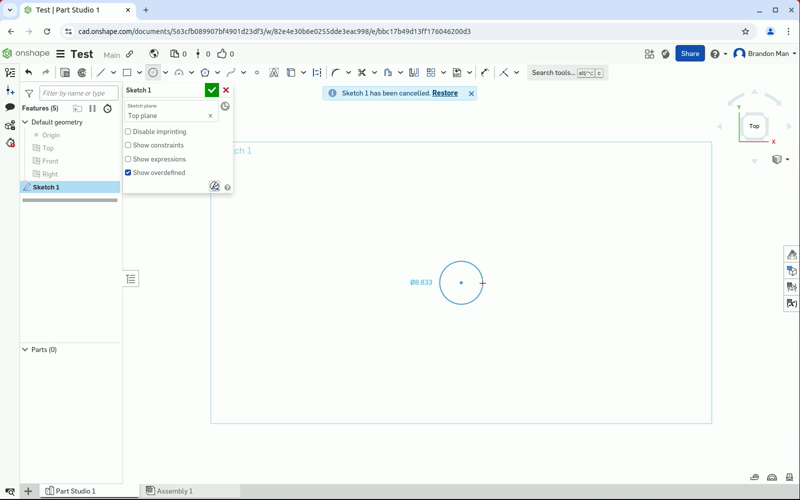
click(482, 282)
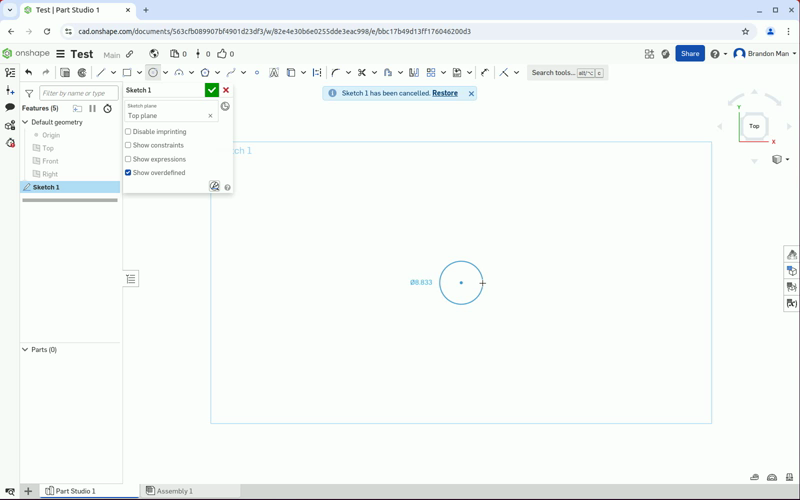
key(esc)
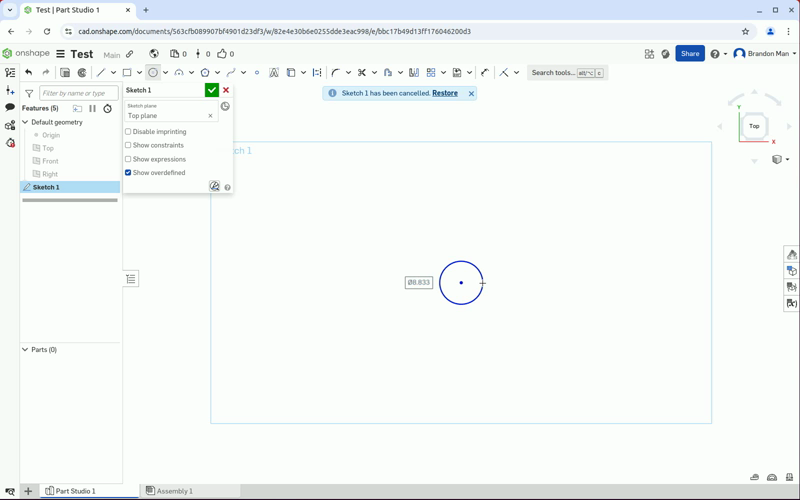
key(c)
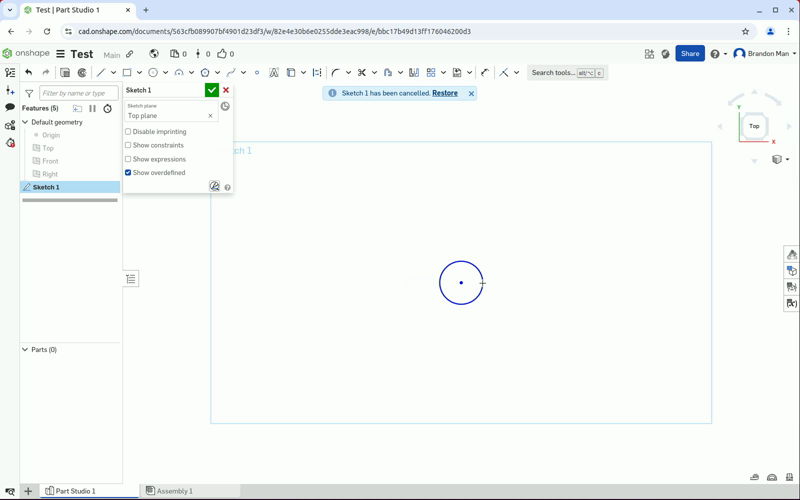
key_down(shift)
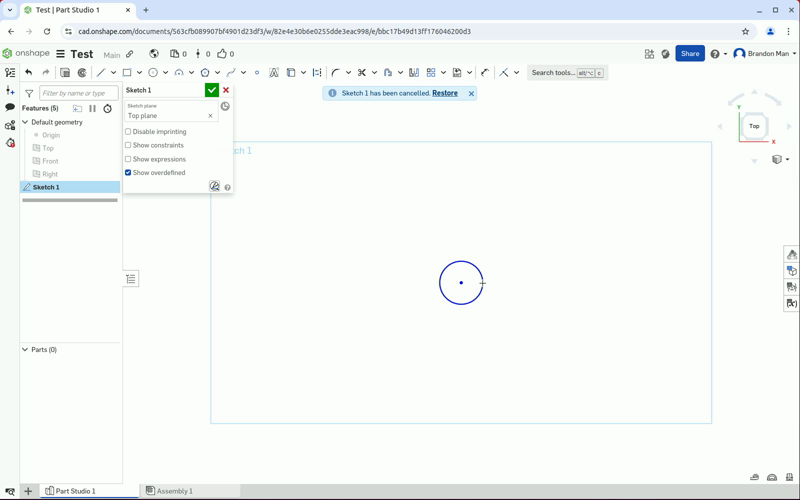
mouse_move(461, 282)
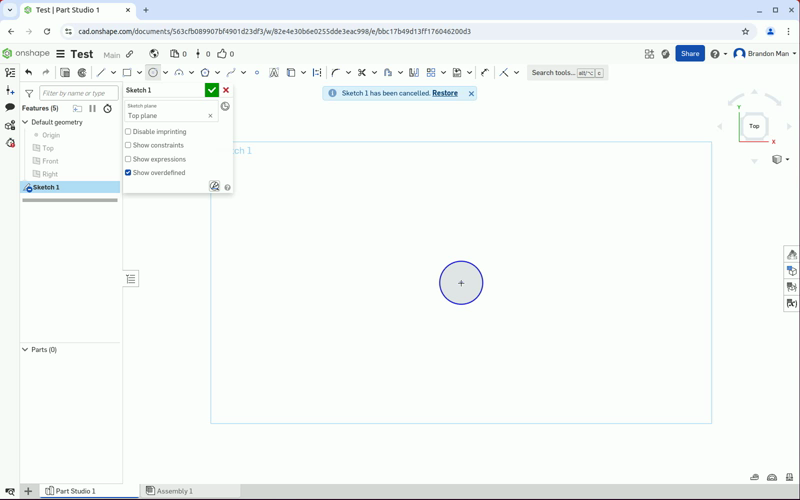
click(461, 282)
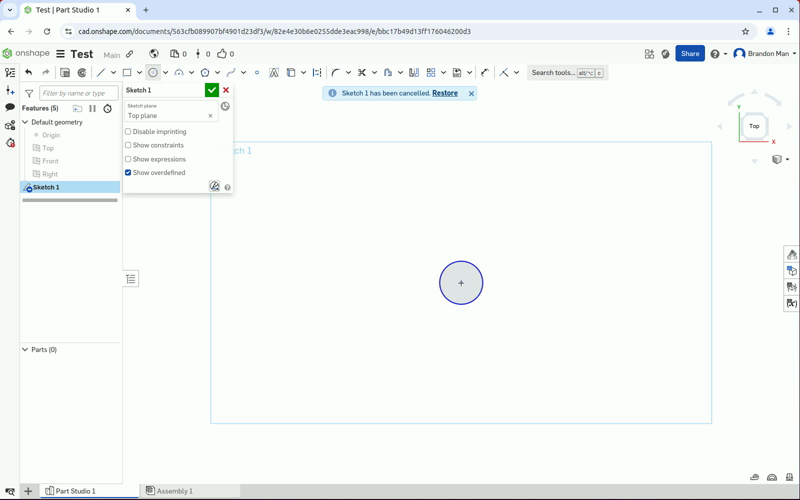
key_up(shift)
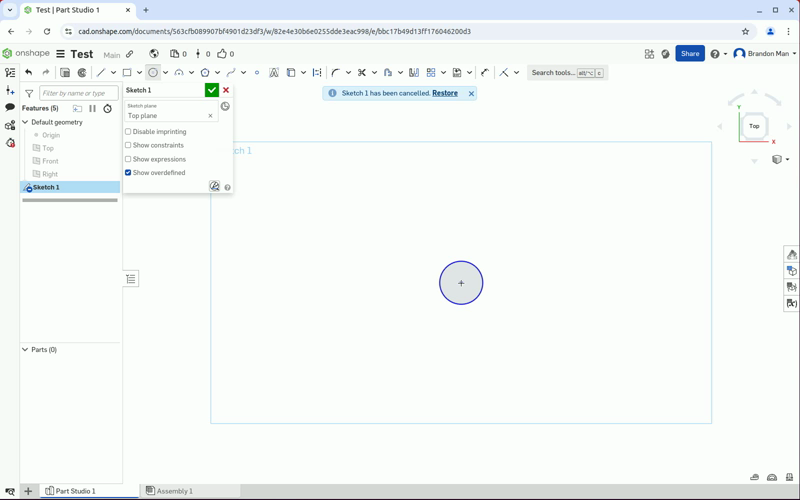
mouse_move(476, 282)
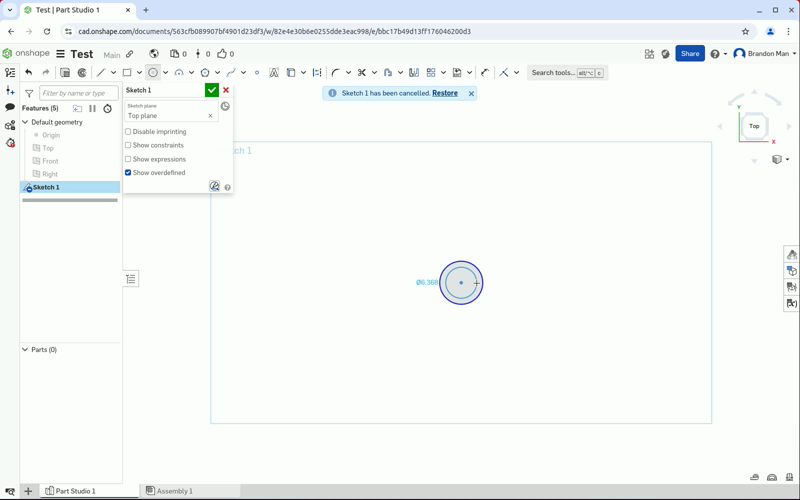
click(476, 282)
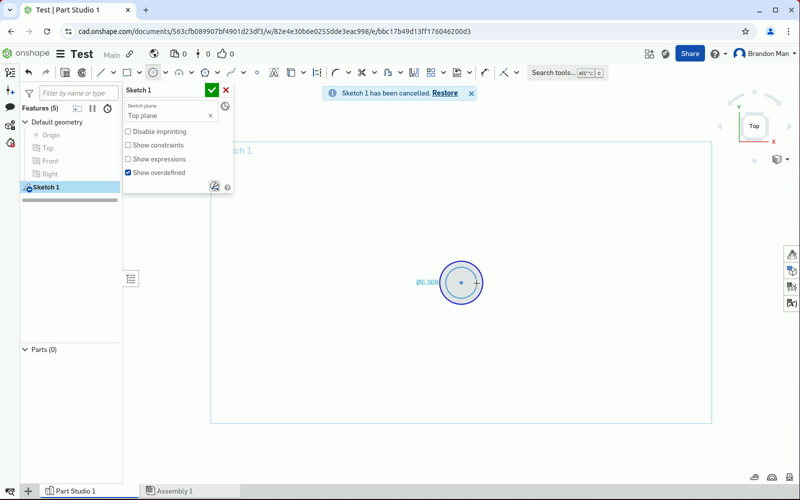
key(esc)
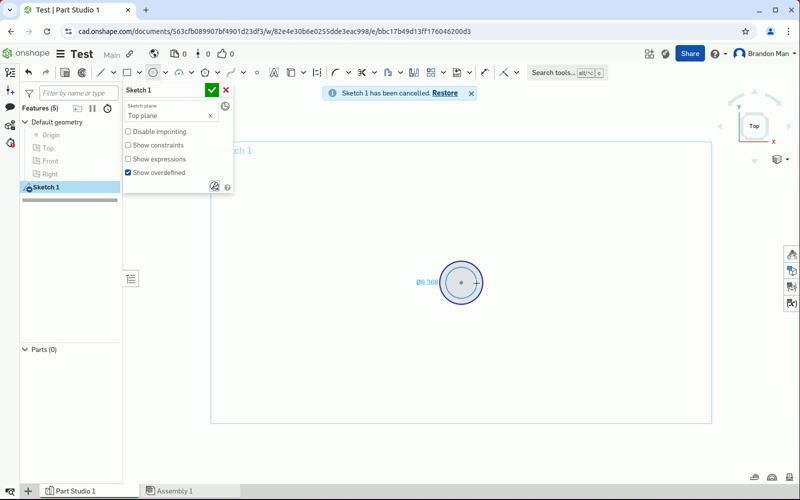
mouse_move(455, 267)
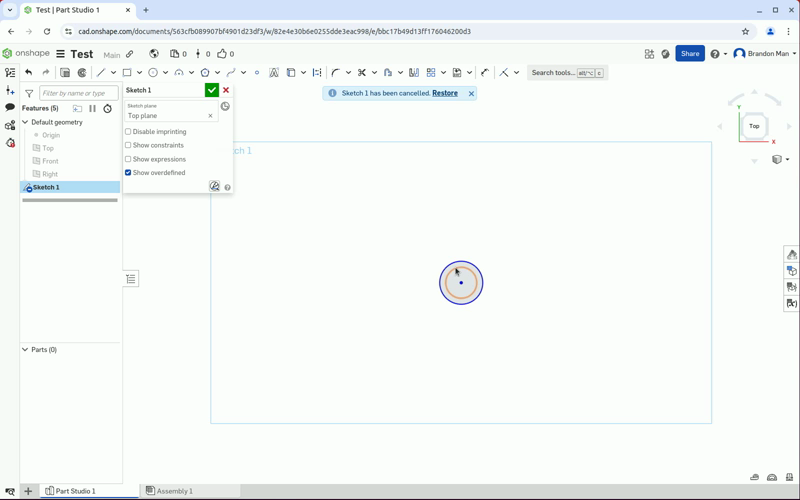
scroll(6)
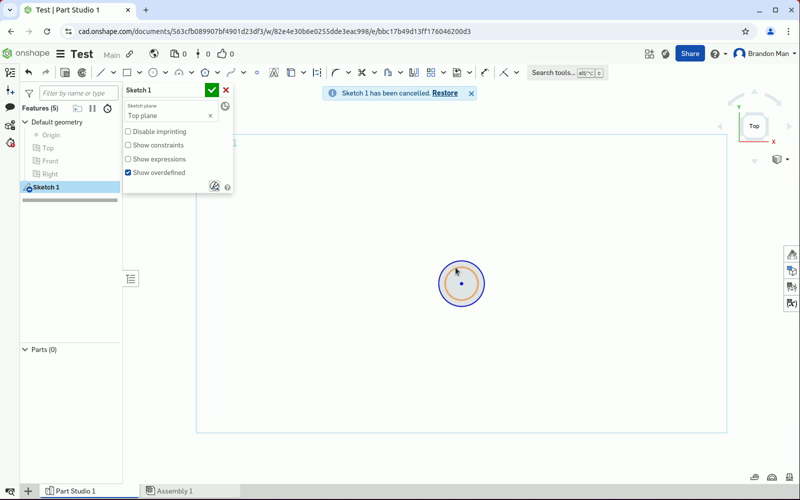
scroll(6)
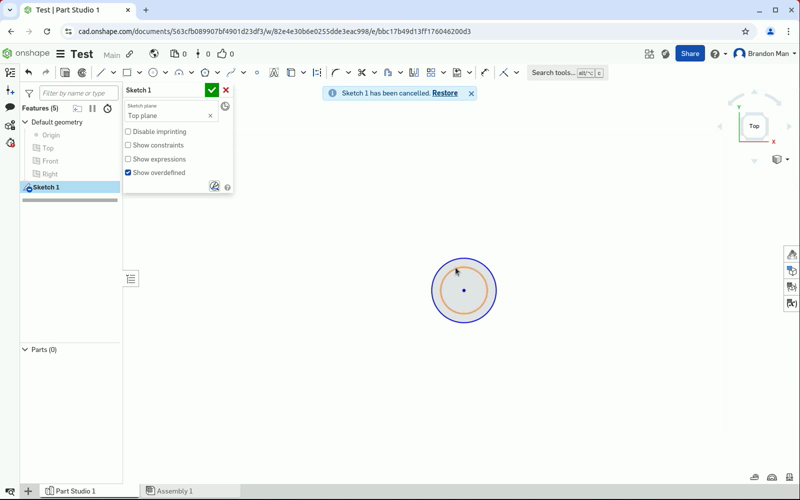
scroll(6)
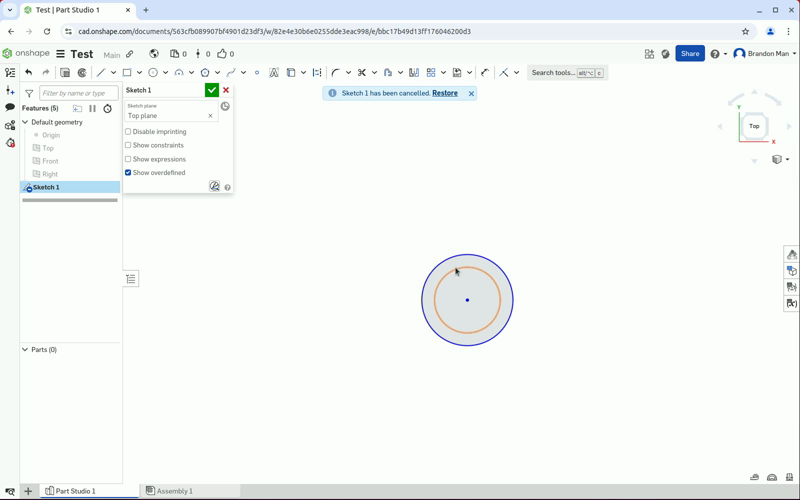
scroll(6)
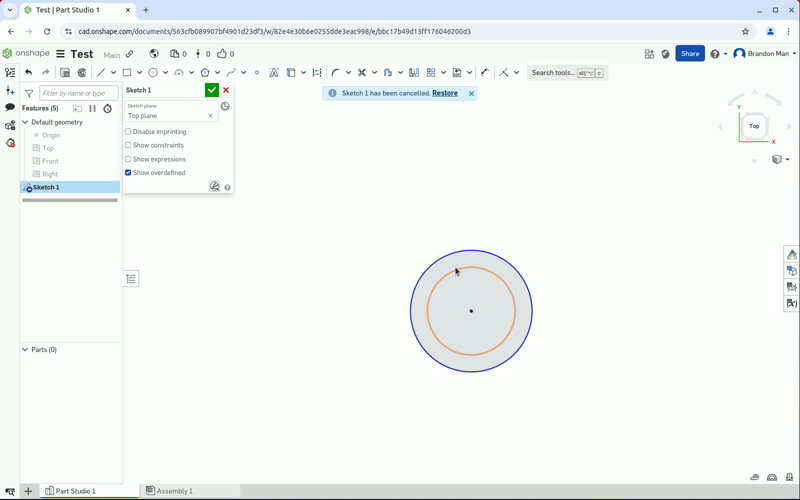
scroll(6)
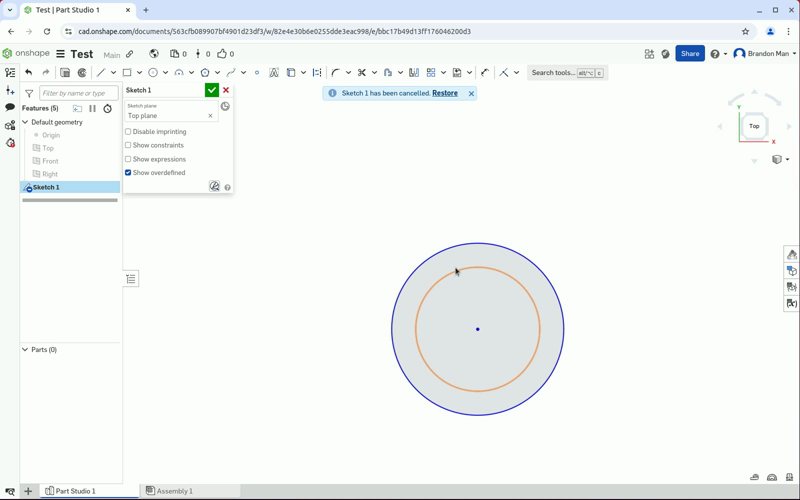
scroll(6)
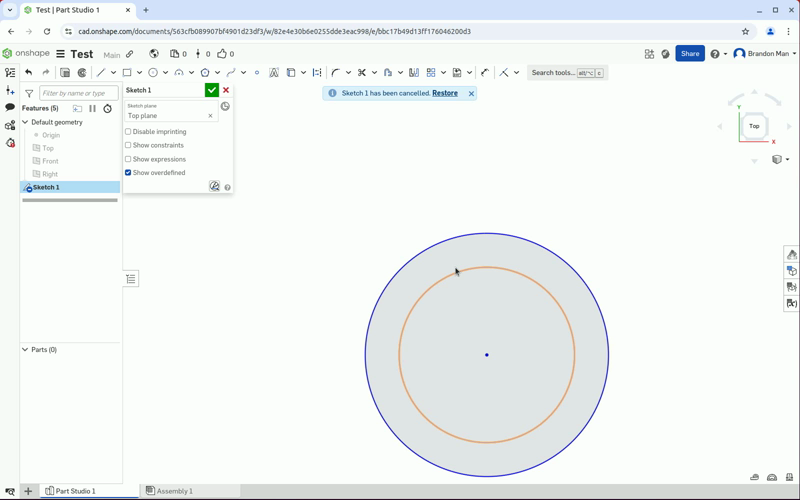
scroll(6)
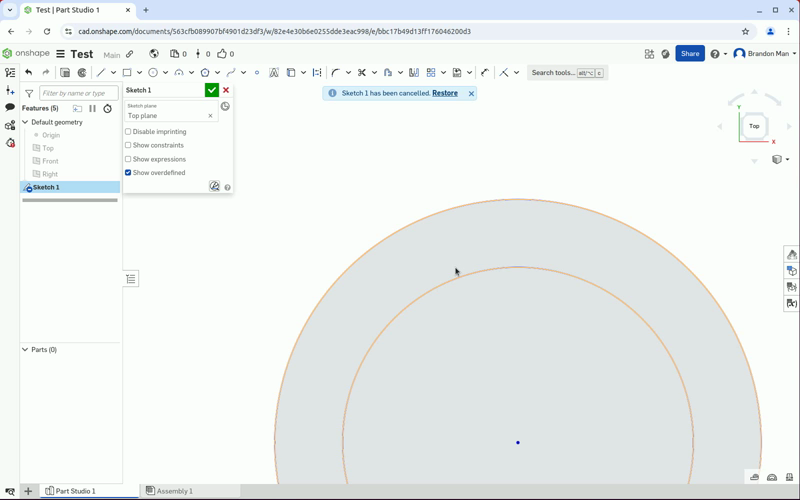
click(455, 267)
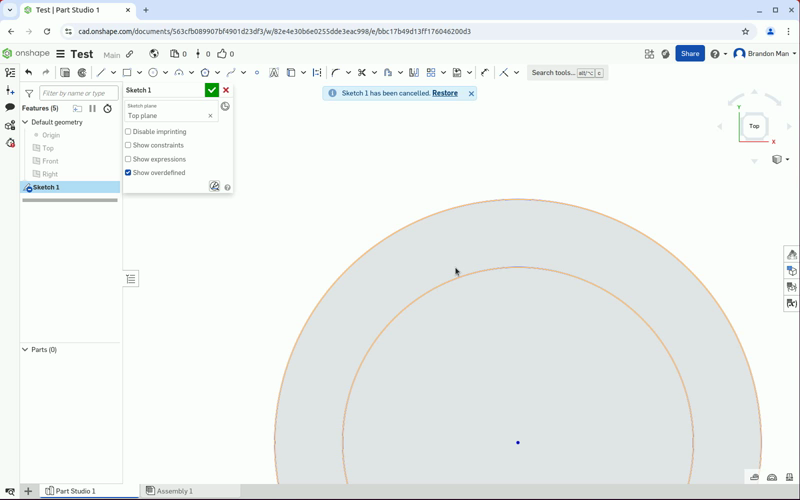
scroll(-6)
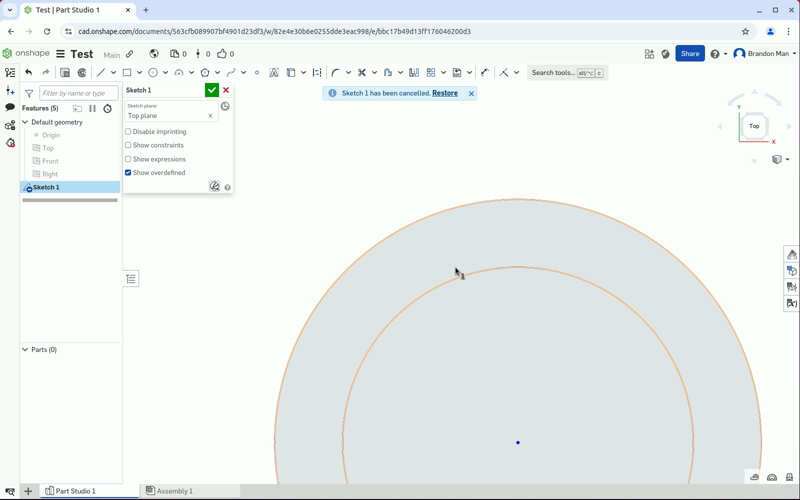
scroll(-6)
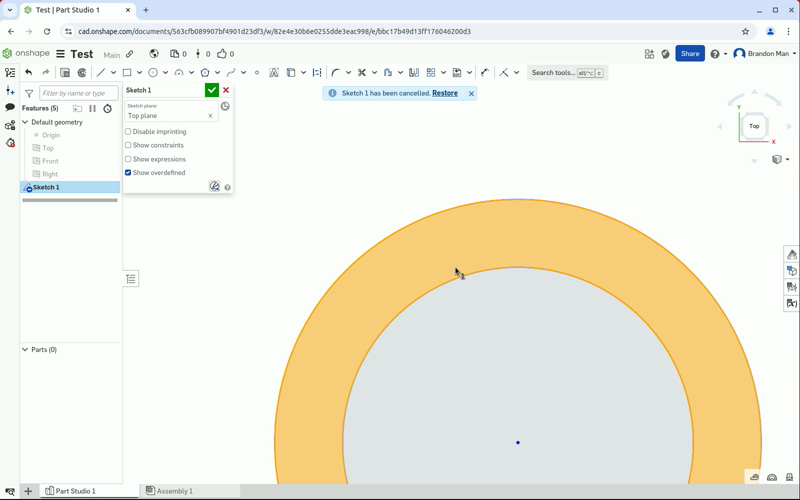
scroll(-6)
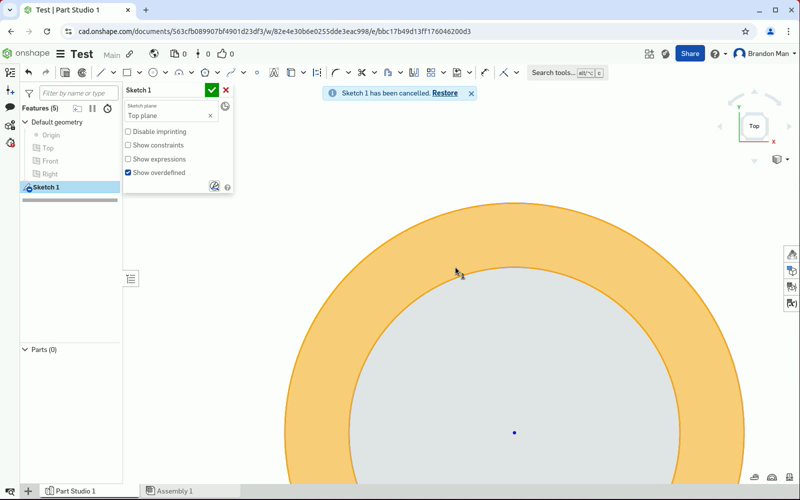
scroll(-6)
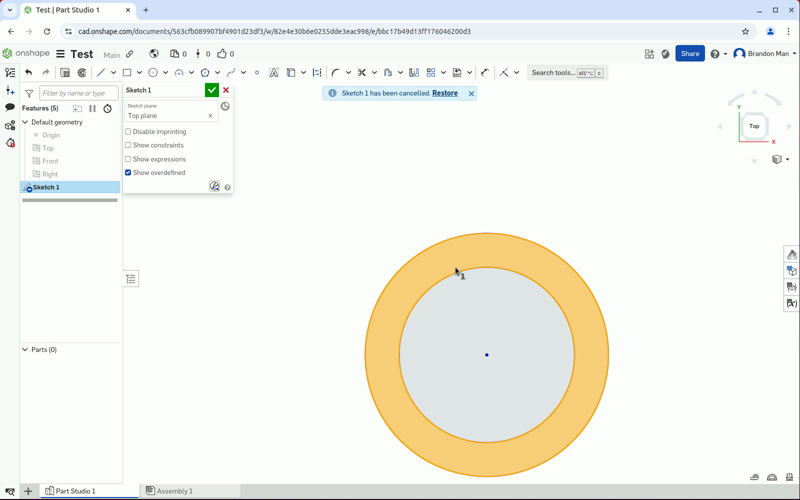
scroll(-6)
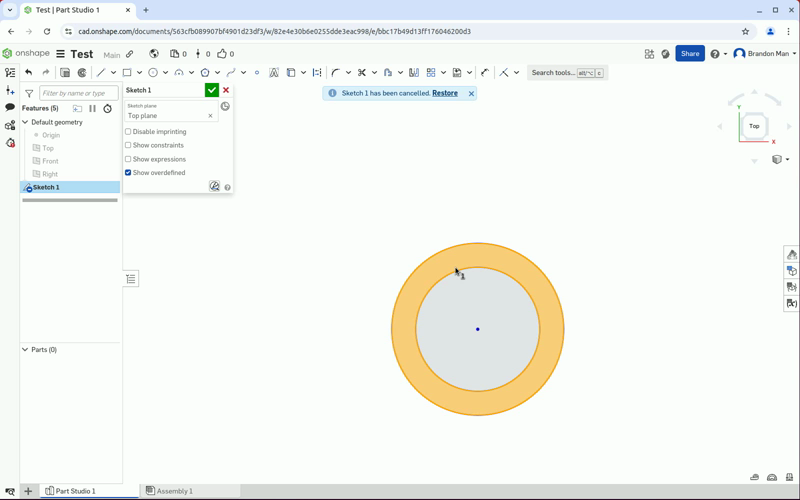
scroll(-6)
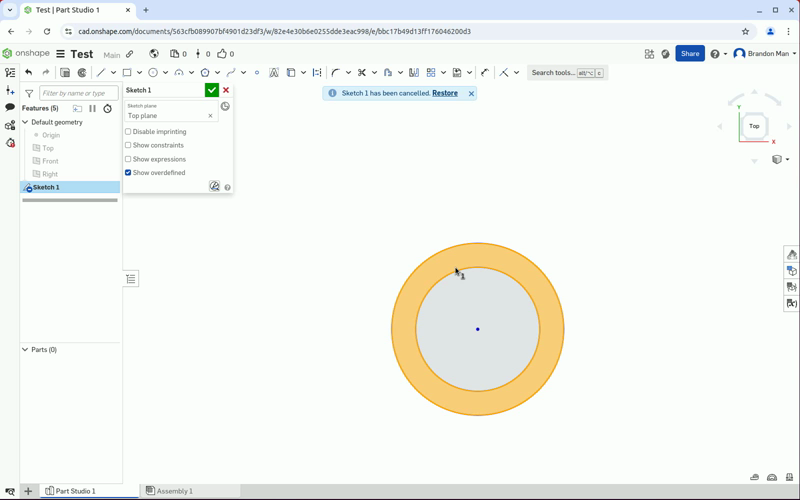
scroll(-6)
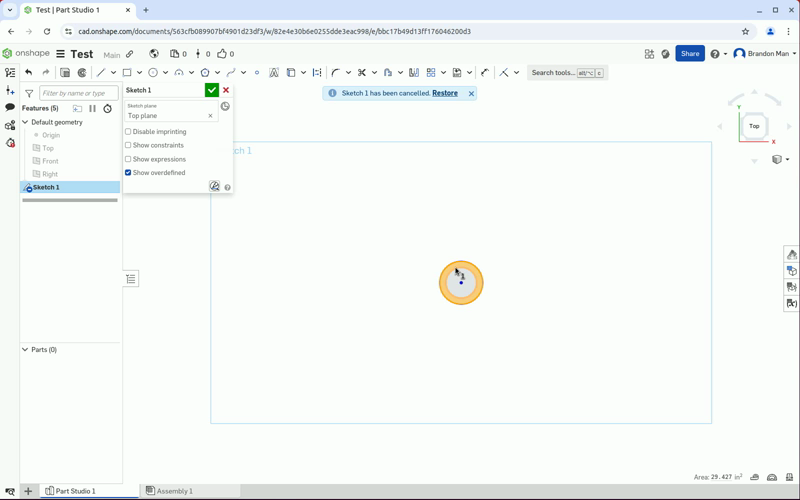
mouse_move(73, 352)
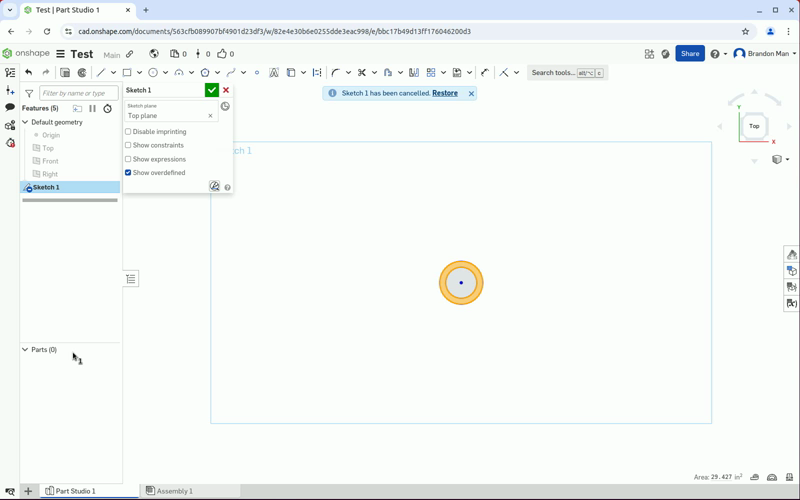
key(shift+y)
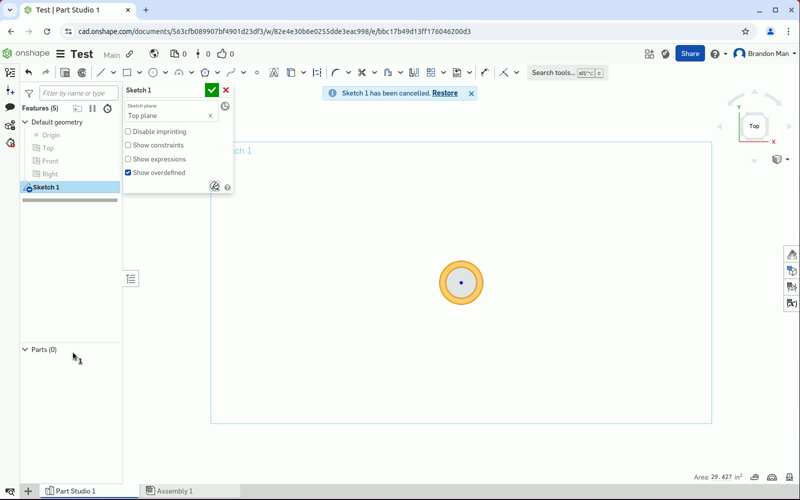
key(shift+e)
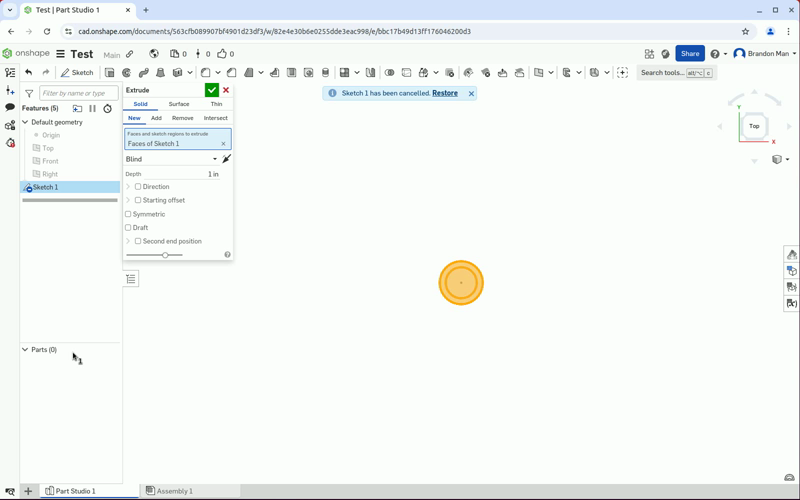
mouse_move(143, 106)
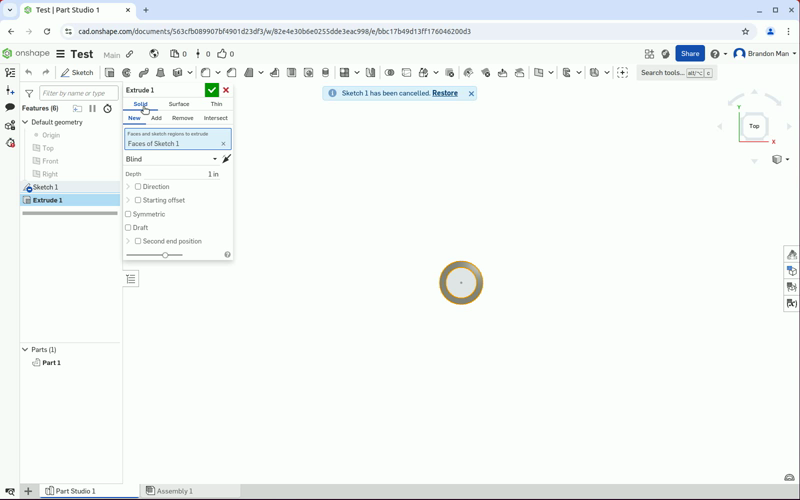
click(143, 106)
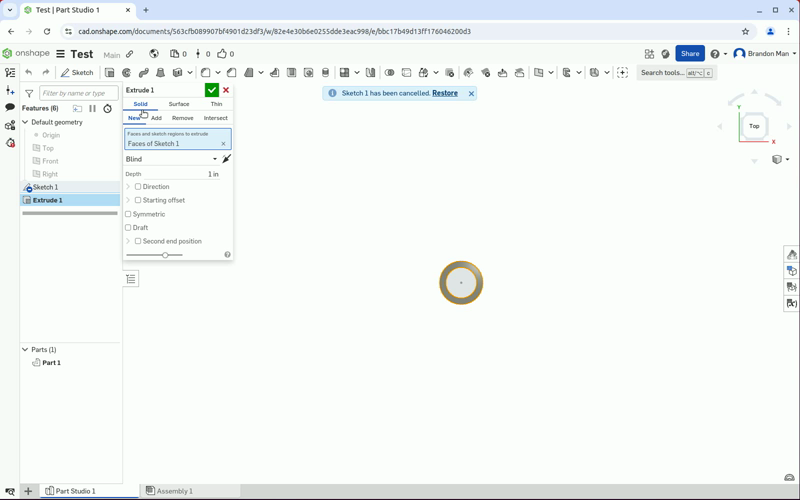
mouse_move(137, 120)
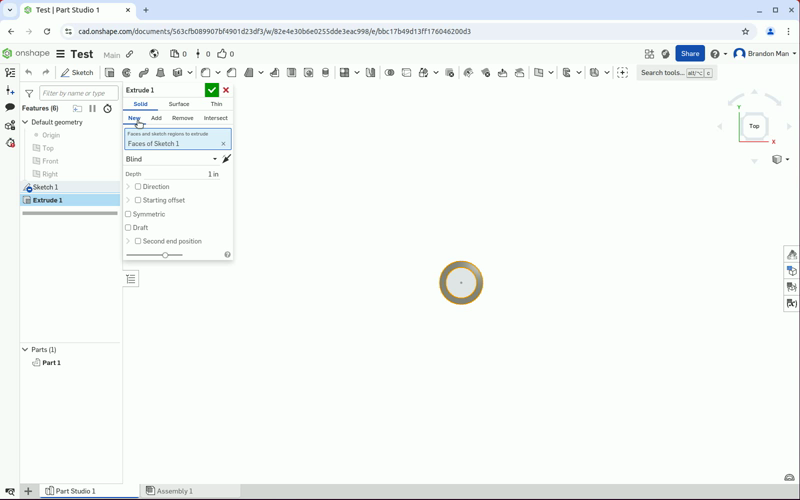
click(137, 120)
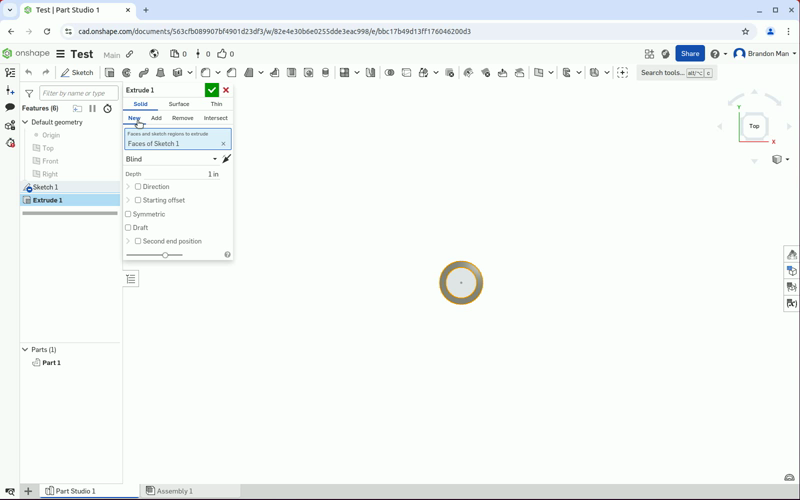
key(tab, 4)
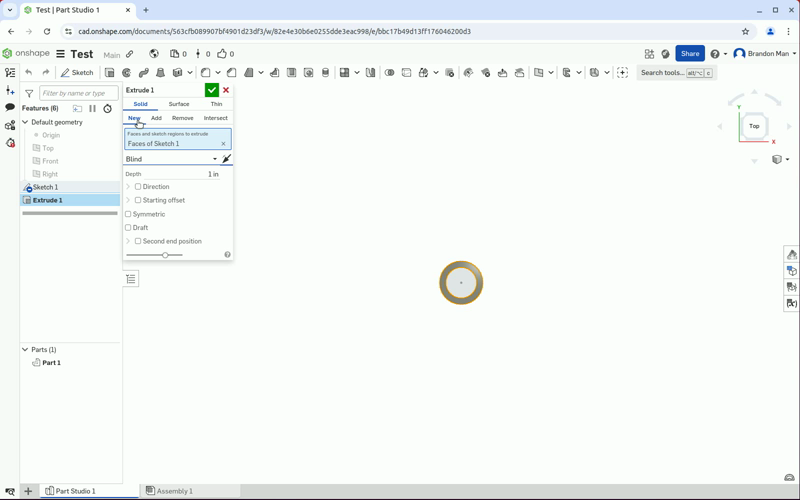
text(12.517)
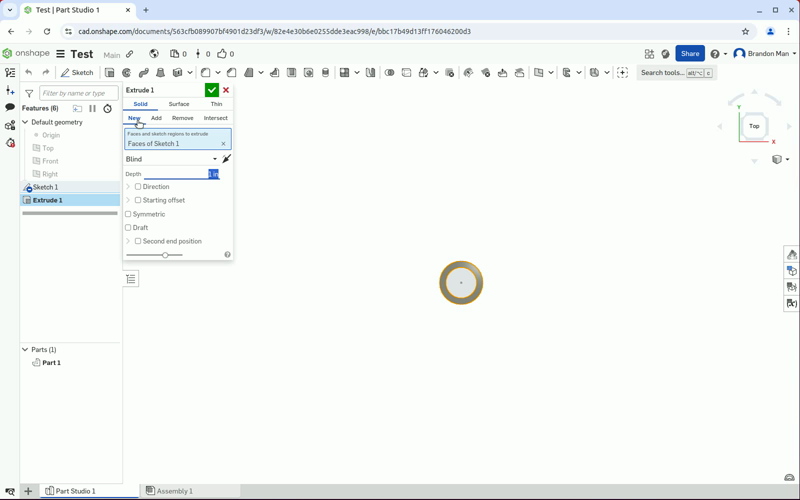
key(enter)
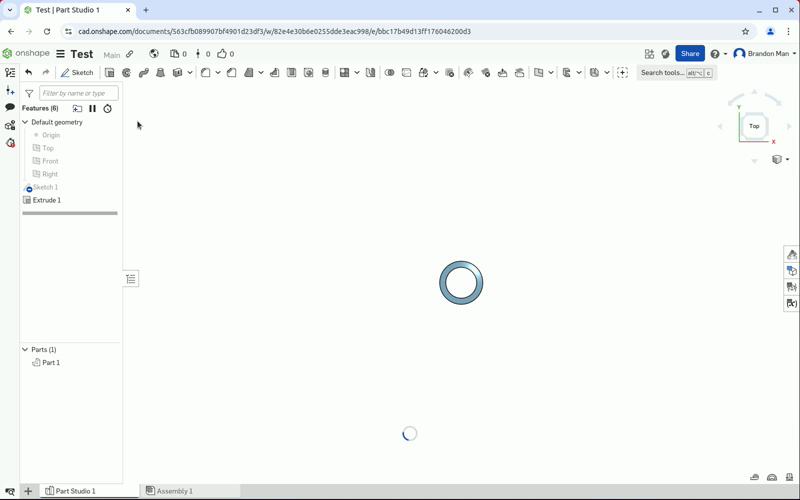
key(shift+h)
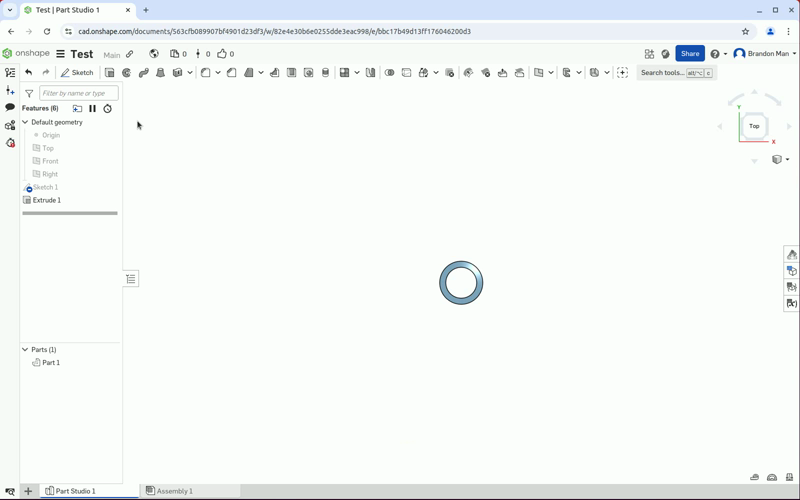
key(shift+h)
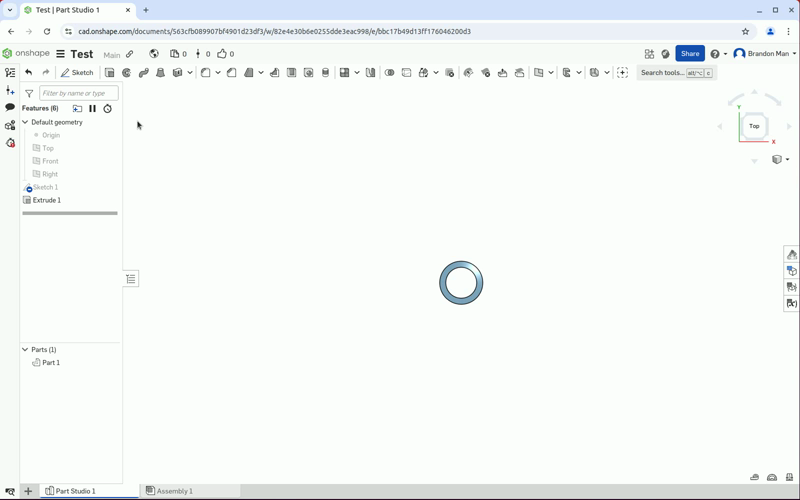
mouse_move(73, 189)
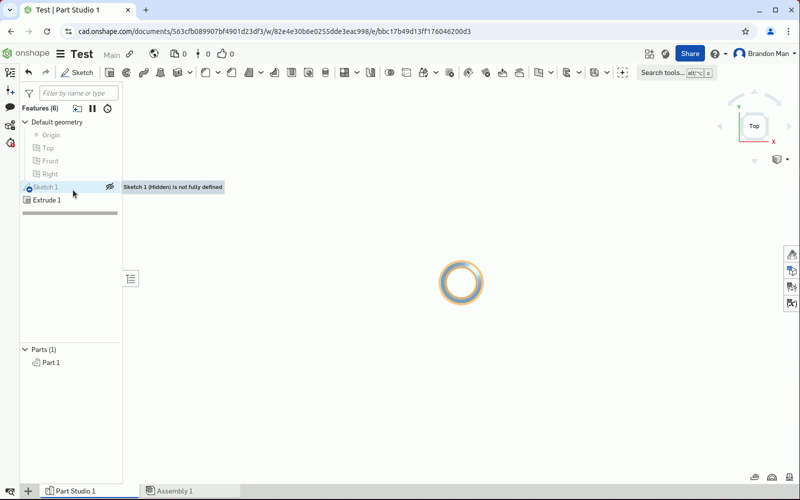
click(73, 189)
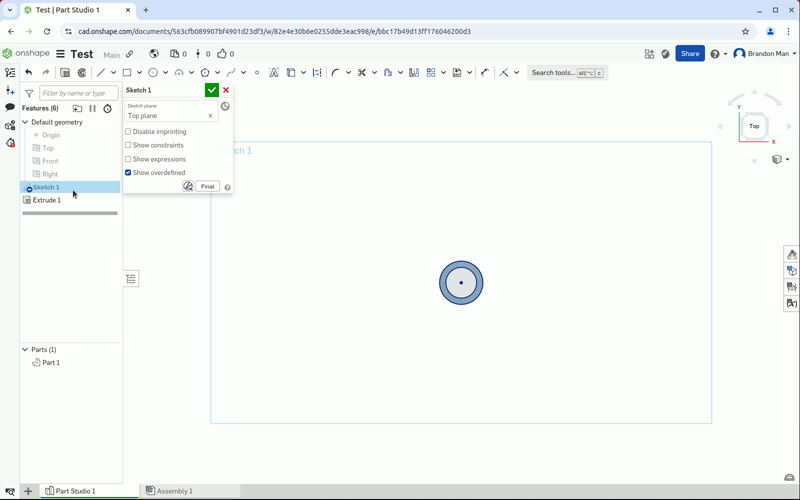
mouse_move(229, 92)
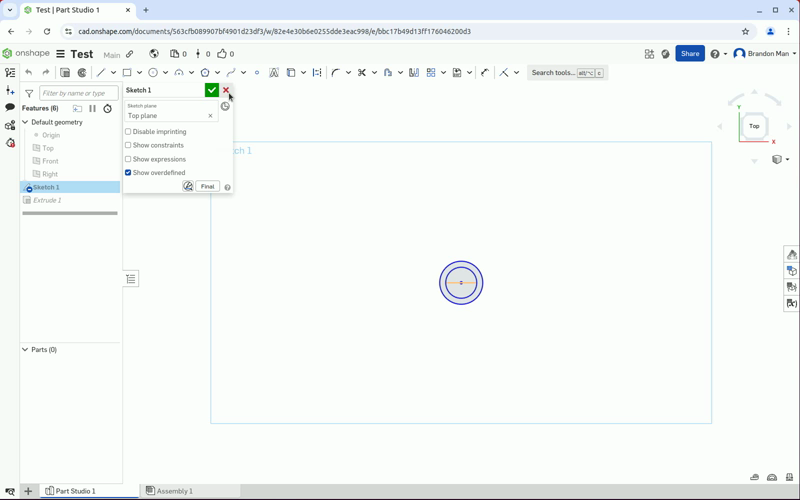
click(229, 92)
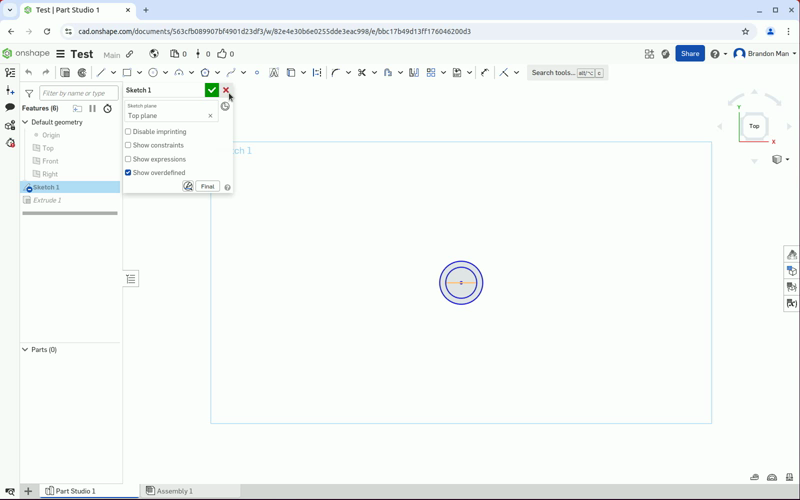
key(shift+s)
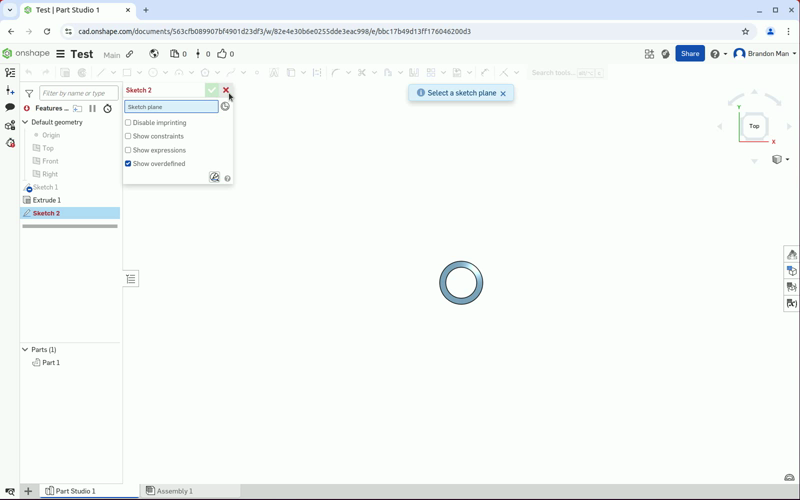
mouse_move(73, 150)
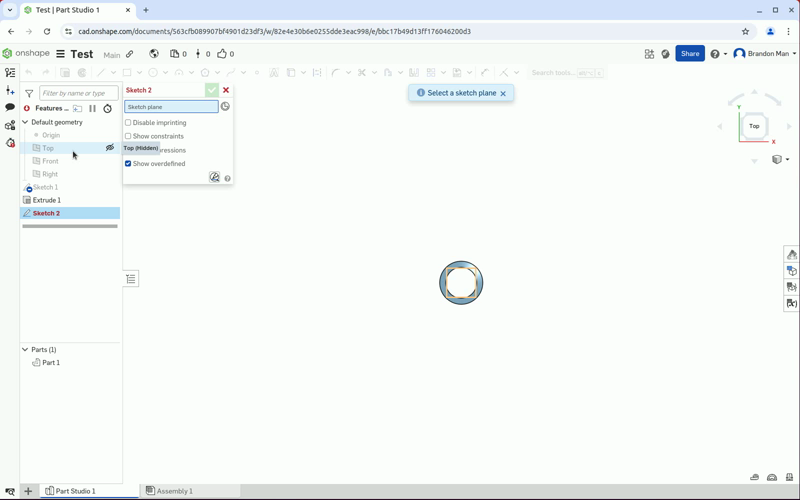
click(73, 150)
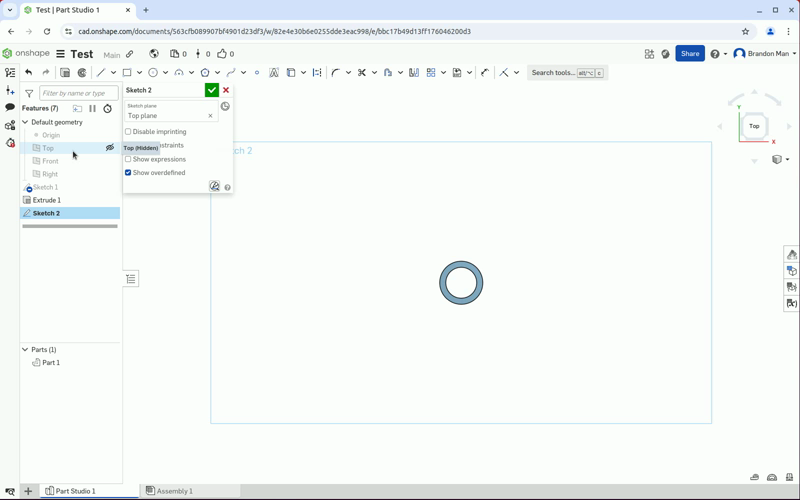
mouse_move(73, 352)
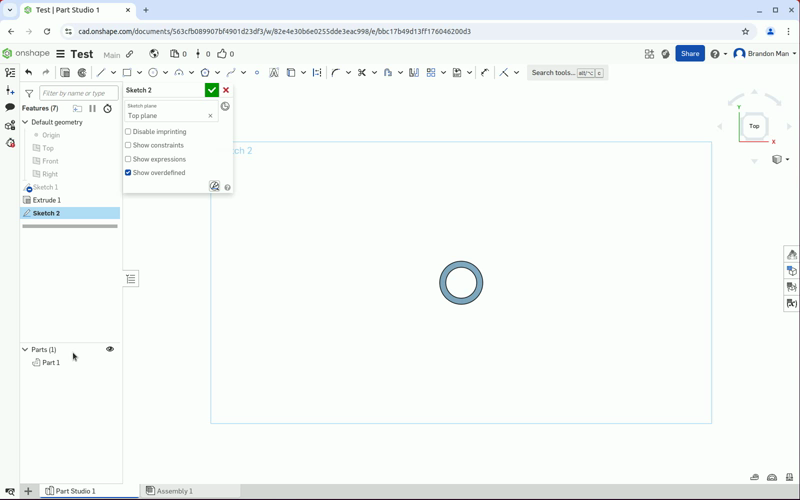
key(y)
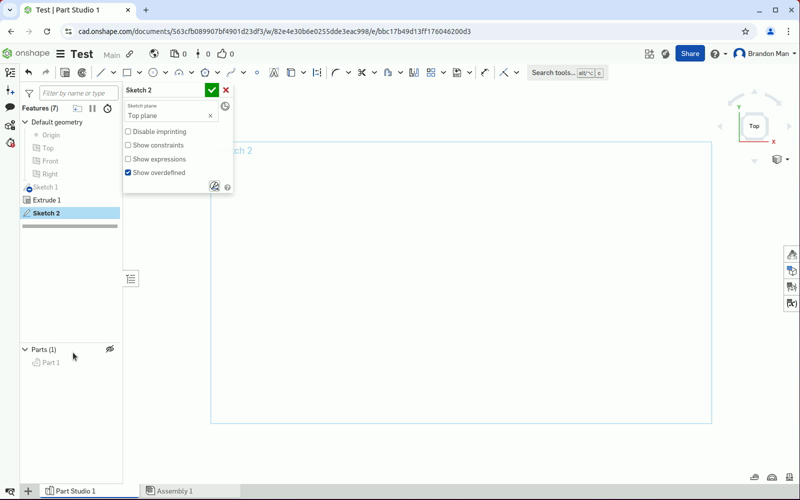
key(c)
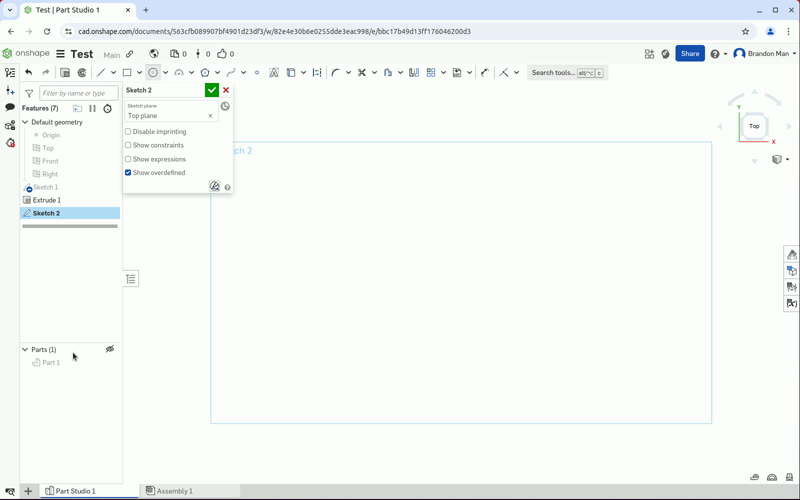
key_down(shift)
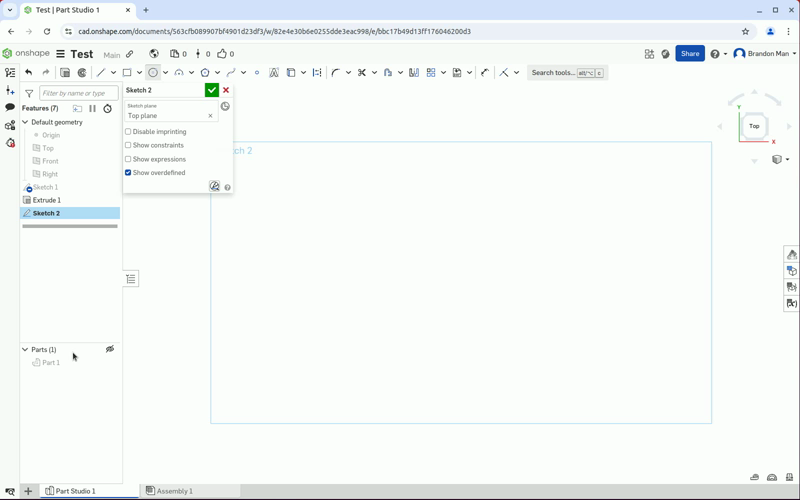
mouse_move(552, 282)
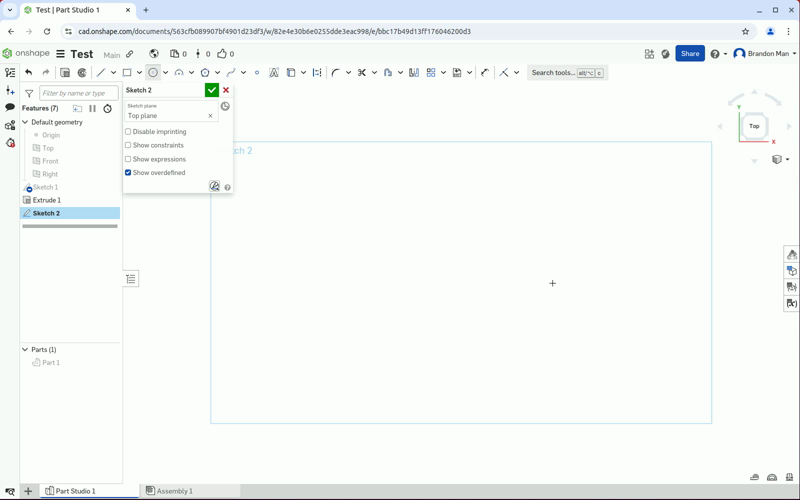
click(552, 282)
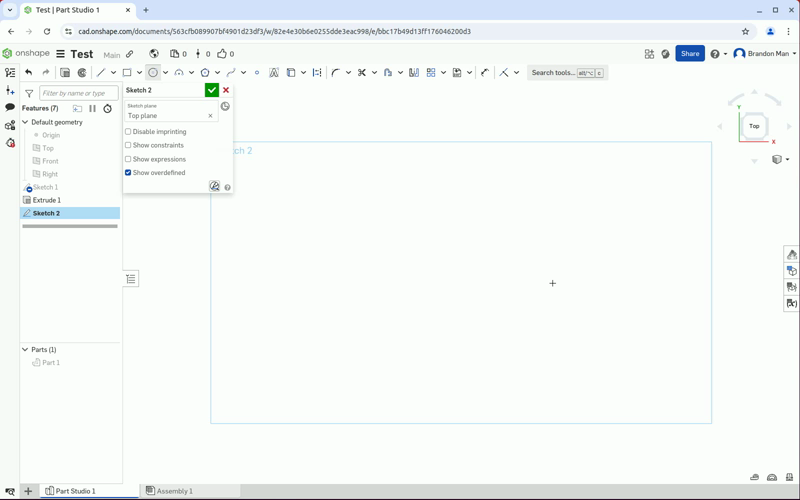
key_up(shift)
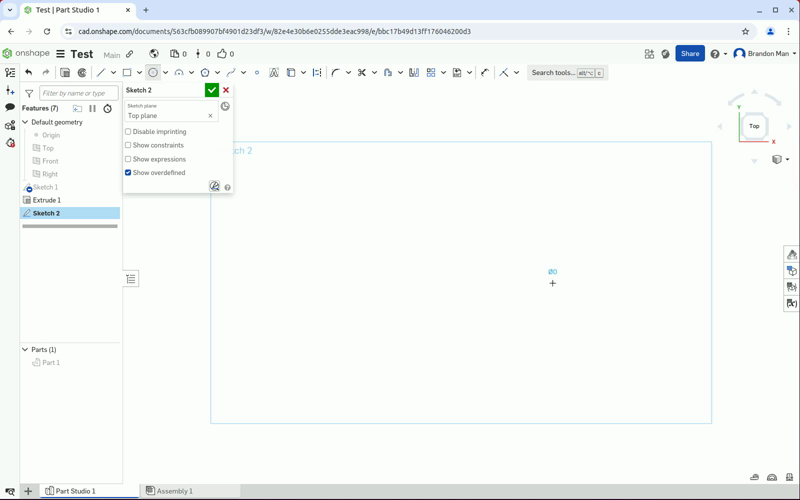
mouse_move(574, 282)
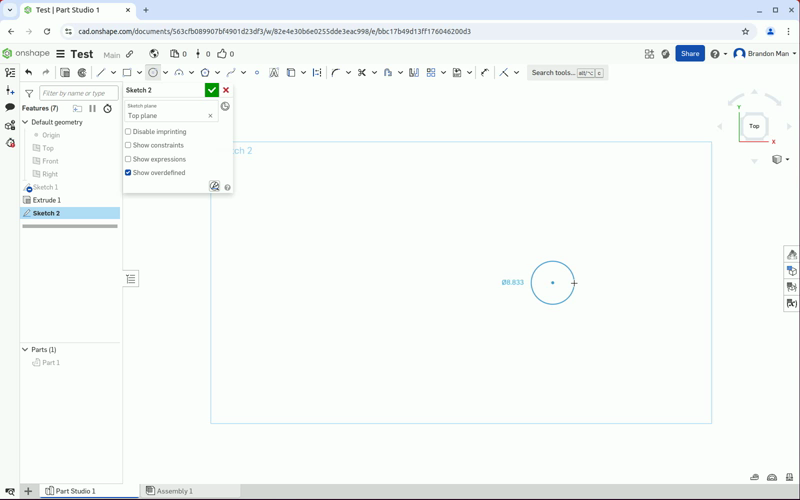
click(574, 282)
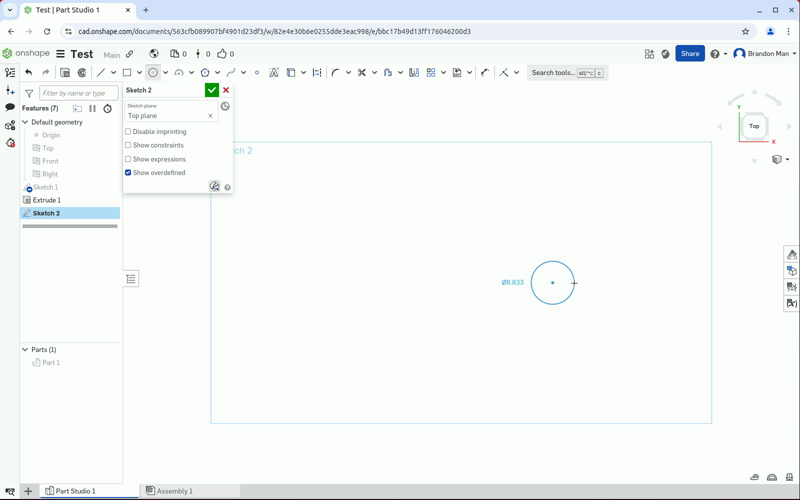
key(esc)
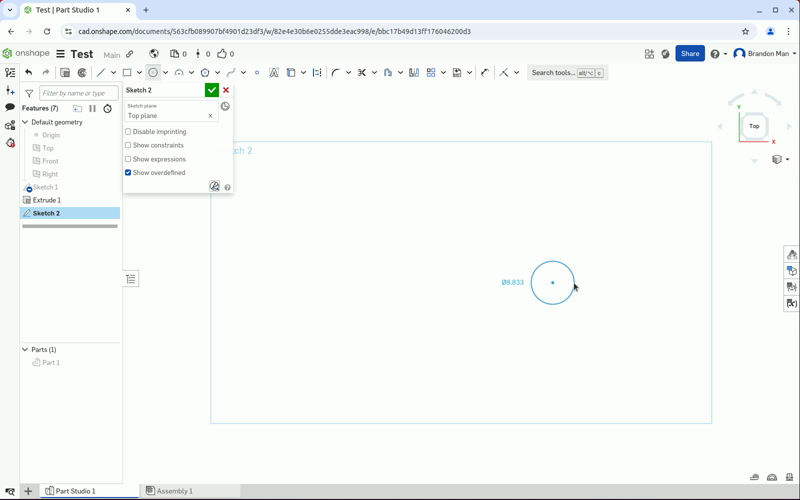
key(c)
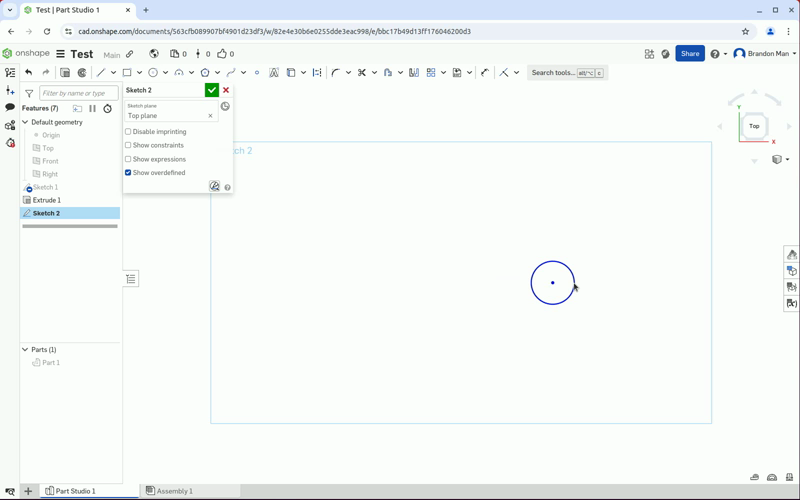
key_down(shift)
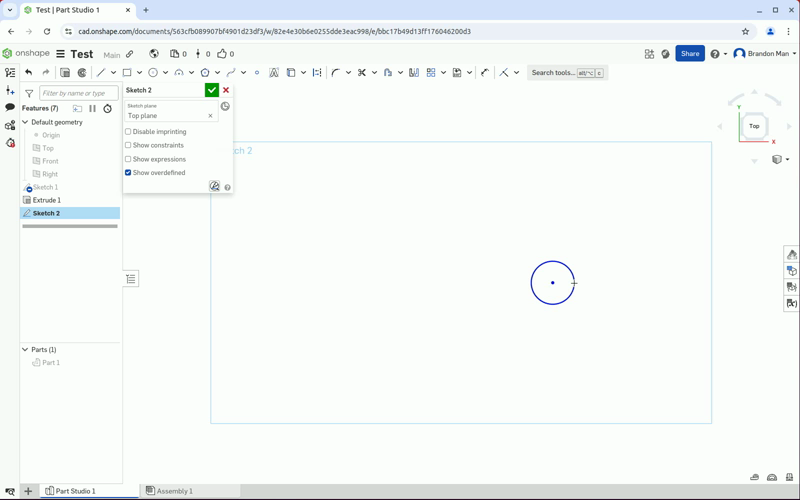
mouse_move(552, 282)
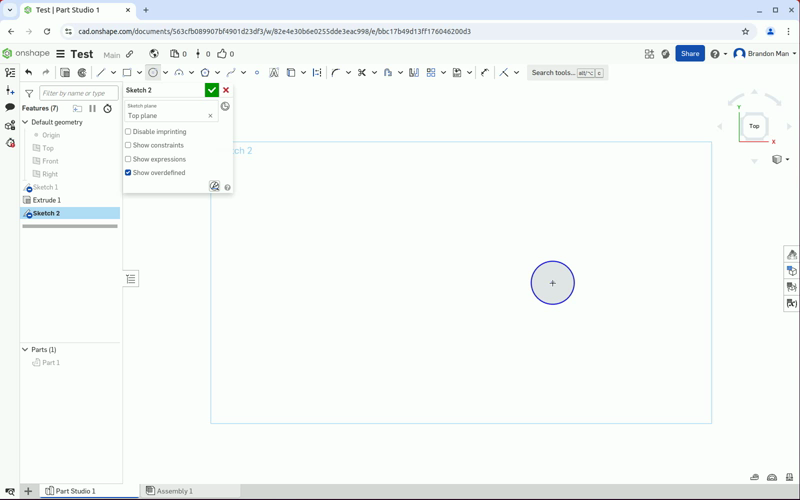
click(552, 282)
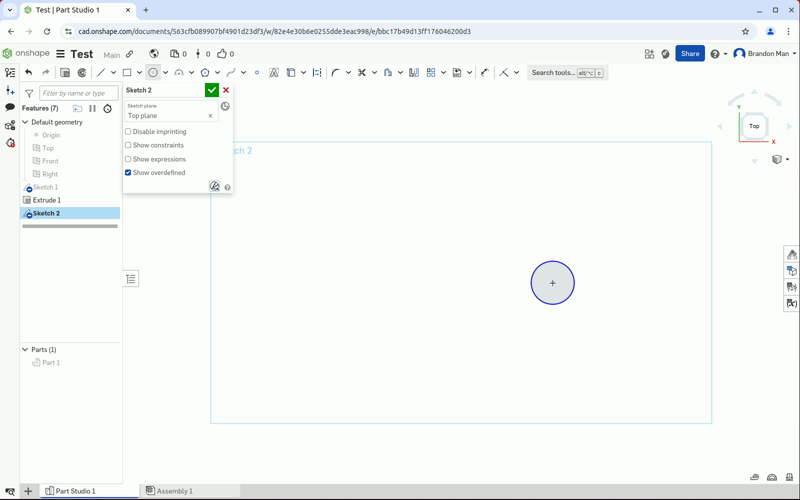
key_up(shift)
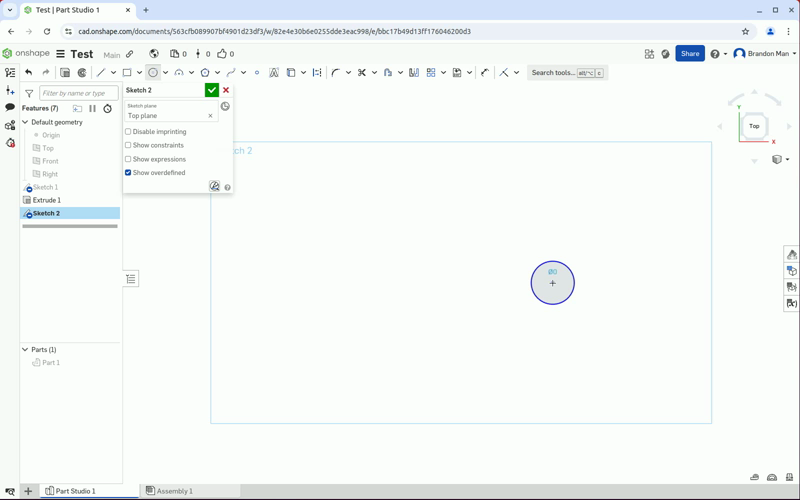
mouse_move(568, 282)
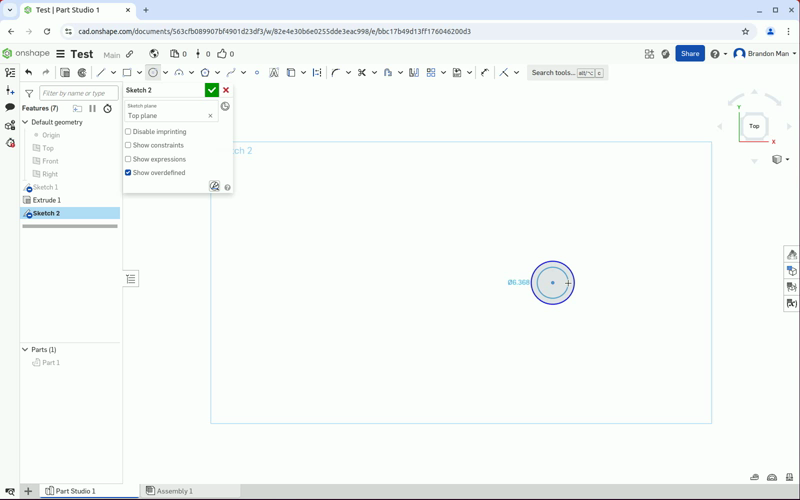
click(568, 282)
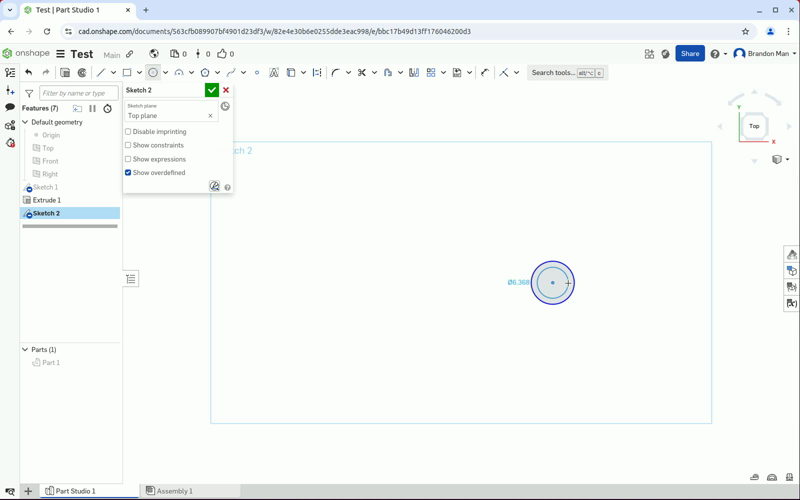
key(esc)
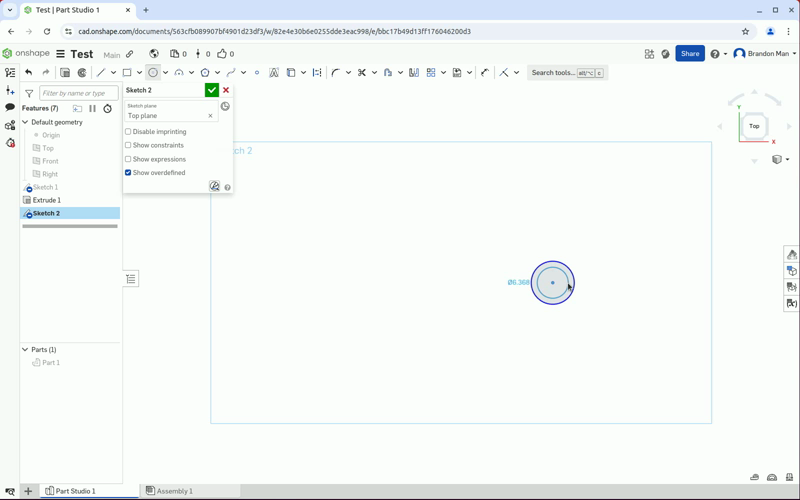
mouse_move(570, 272)
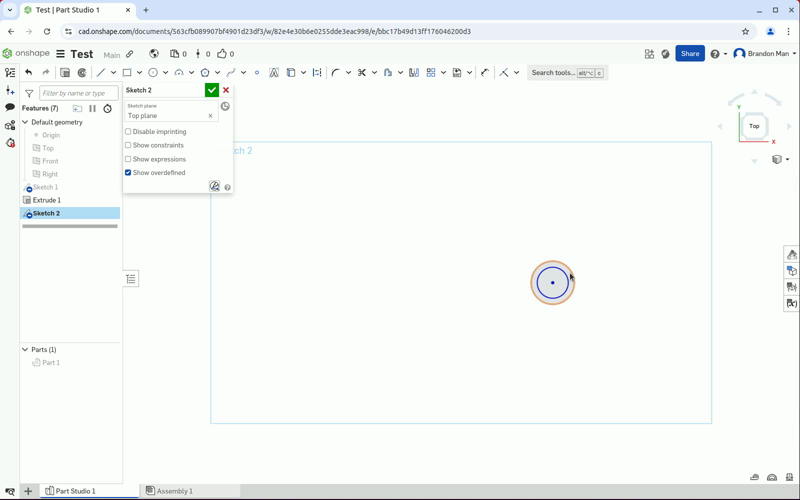
scroll(6)
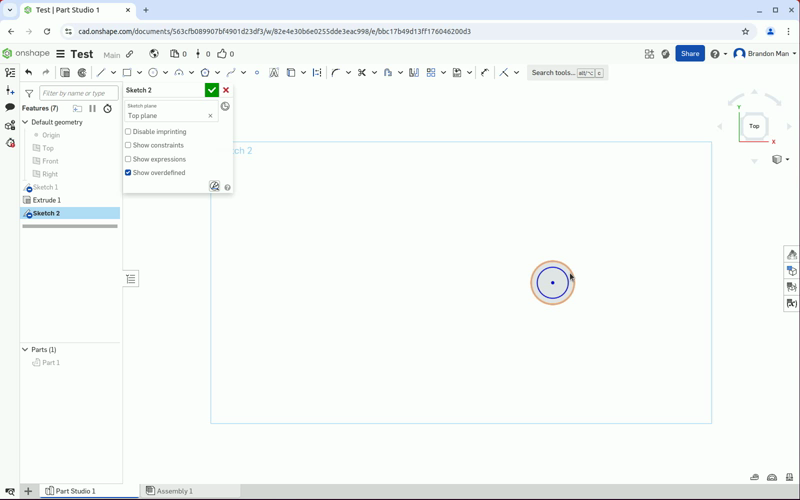
scroll(6)
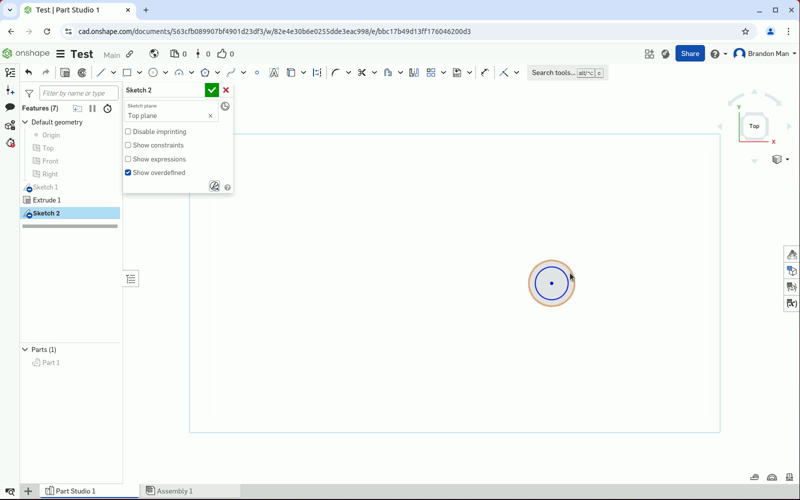
scroll(6)
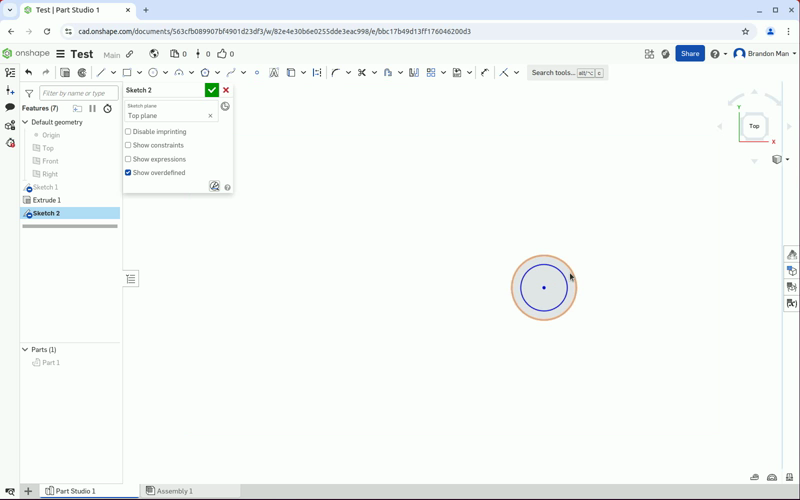
scroll(6)
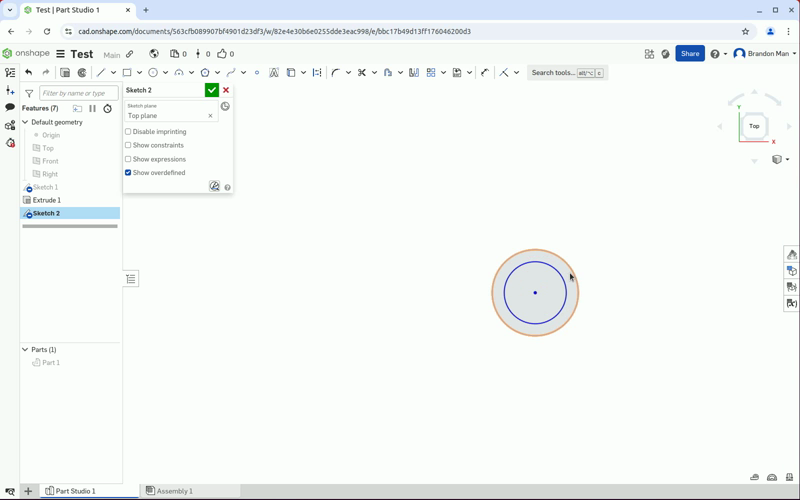
scroll(6)
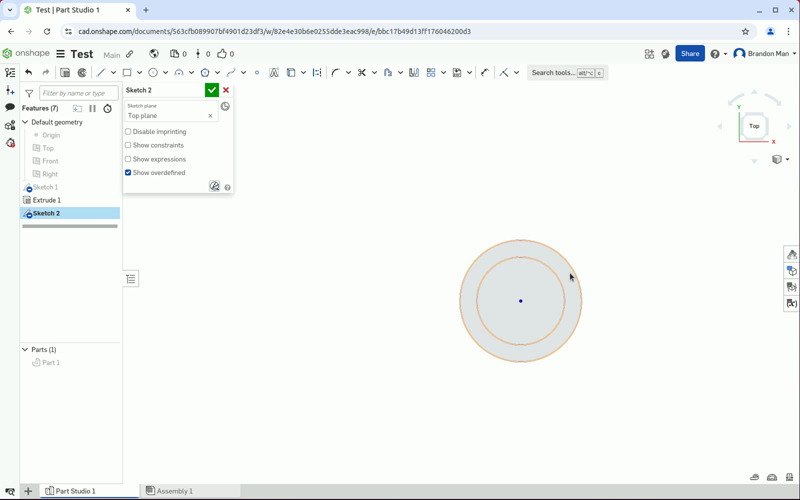
scroll(6)
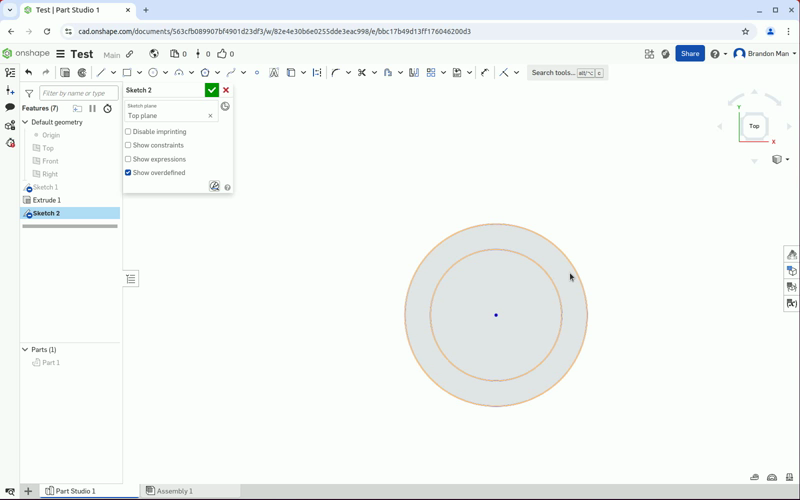
scroll(6)
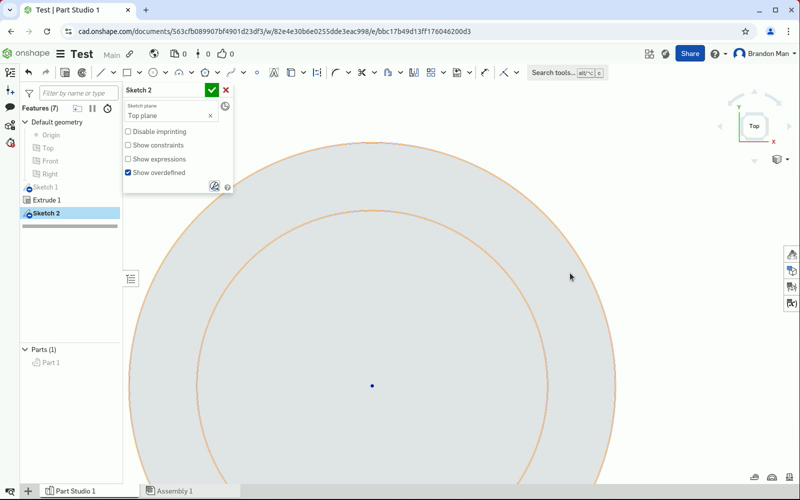
click(570, 272)
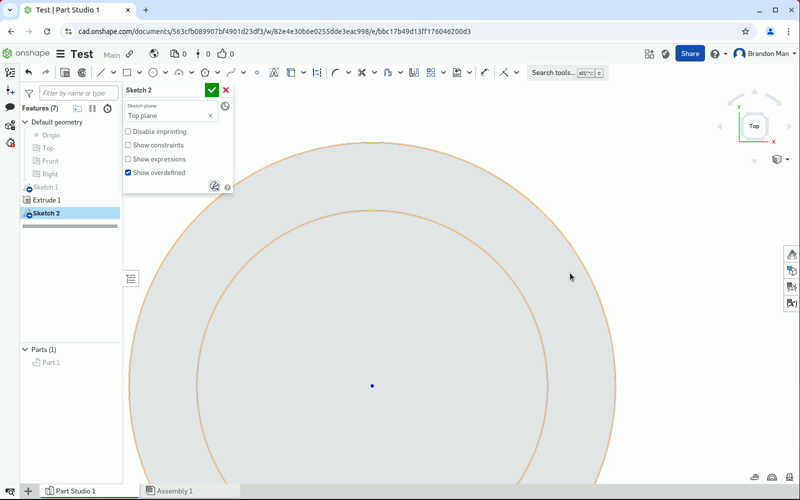
scroll(-6)
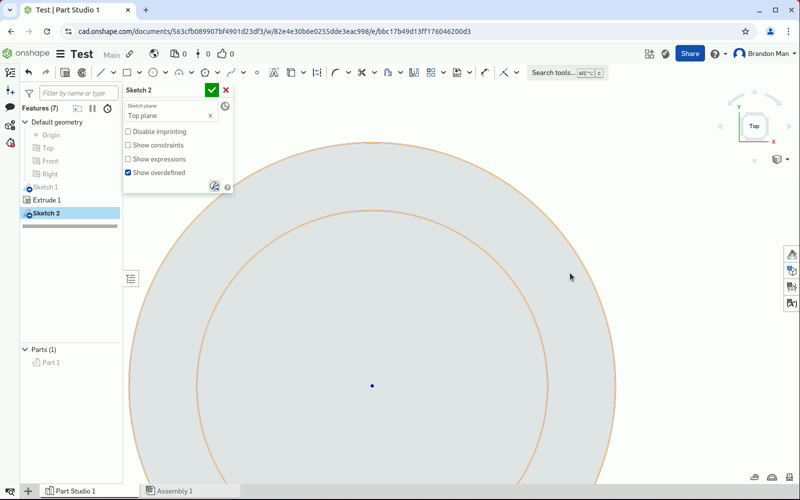
scroll(-6)
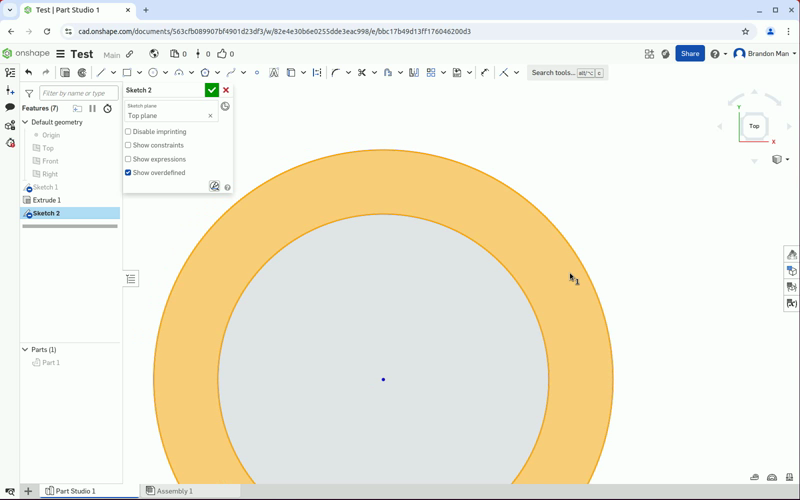
scroll(-6)
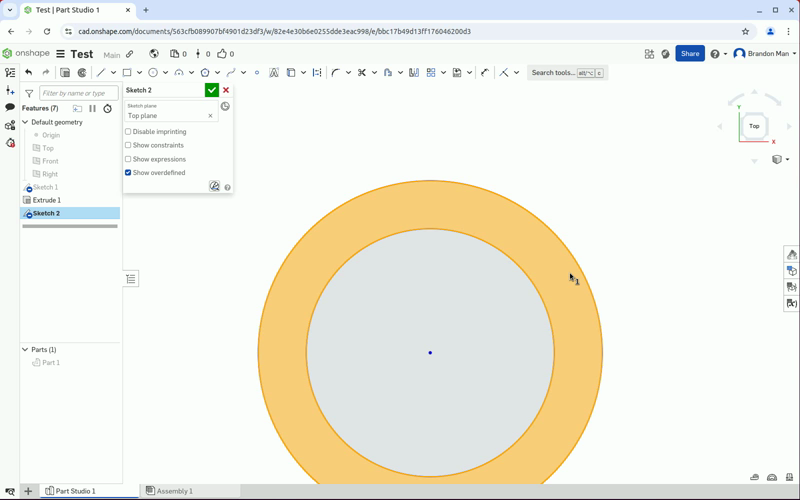
scroll(-6)
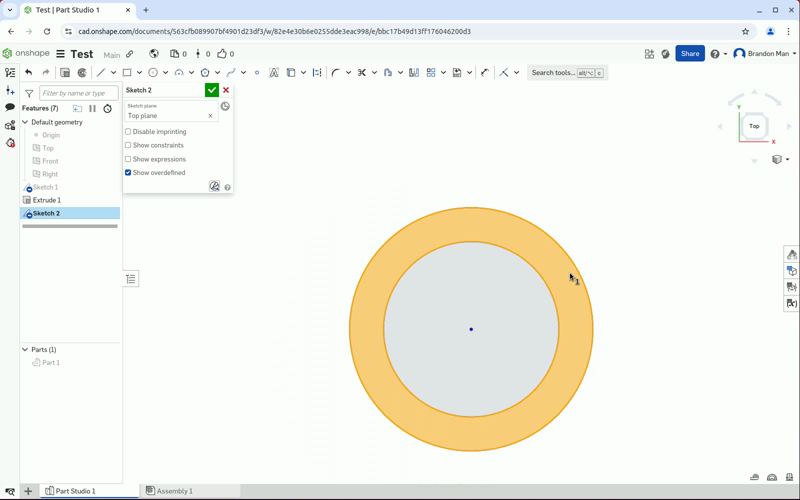
scroll(-6)
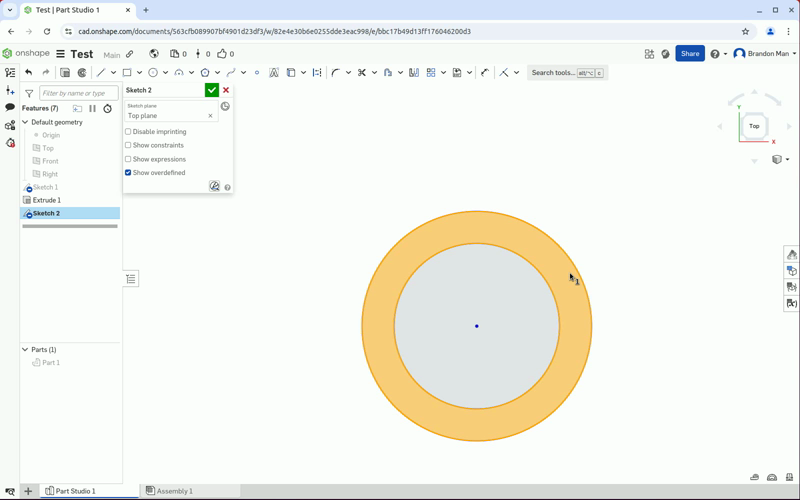
scroll(-6)
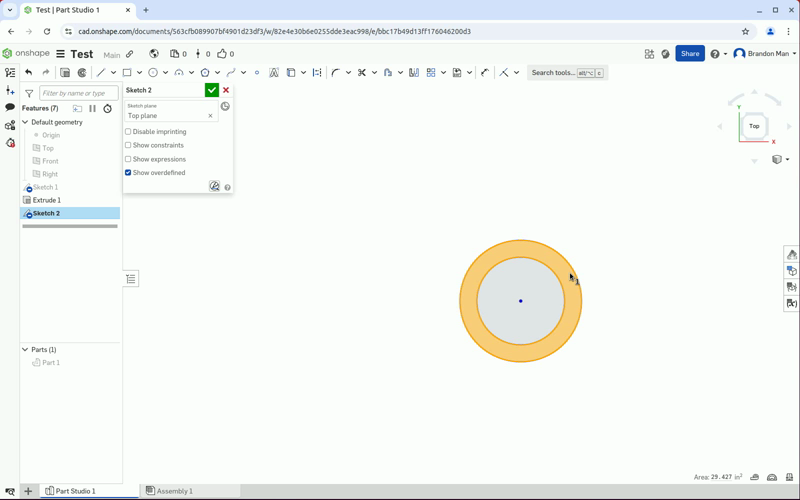
scroll(-6)
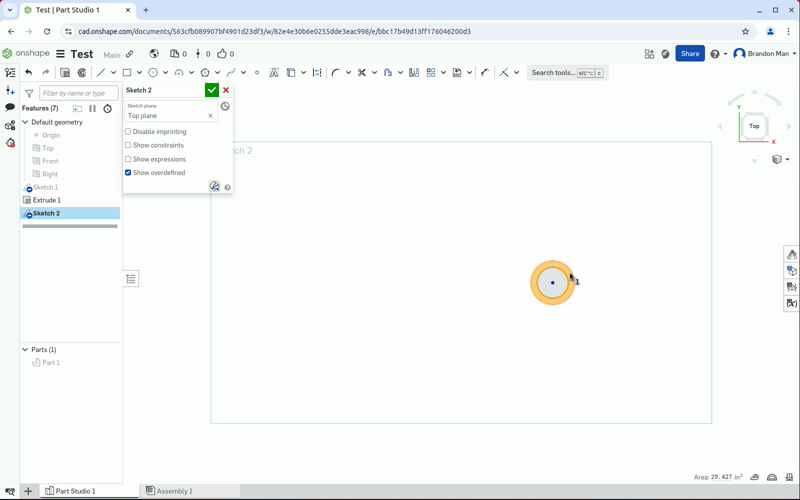
mouse_move(73, 352)
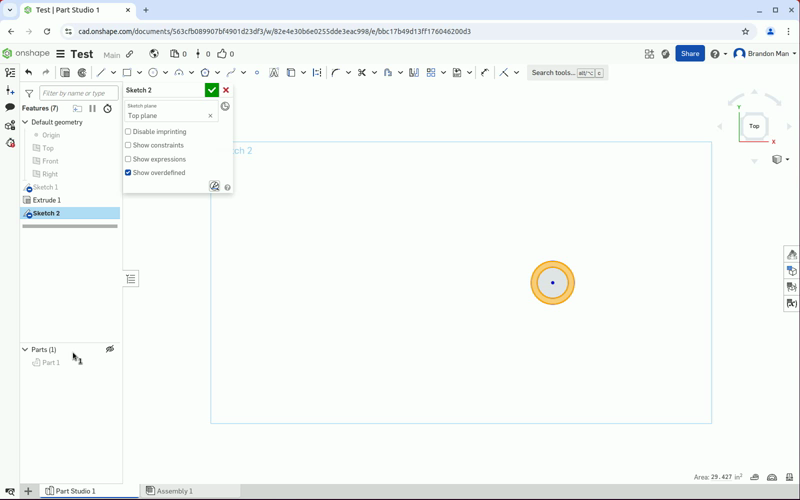
key(shift+y)
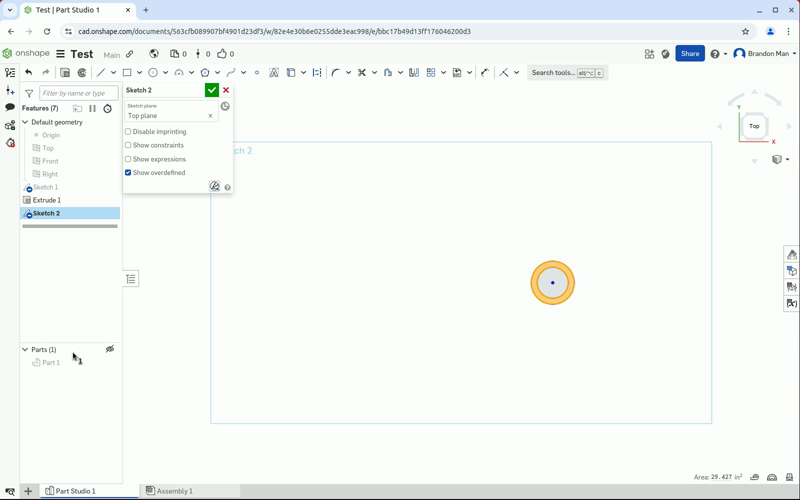
key(shift+e)
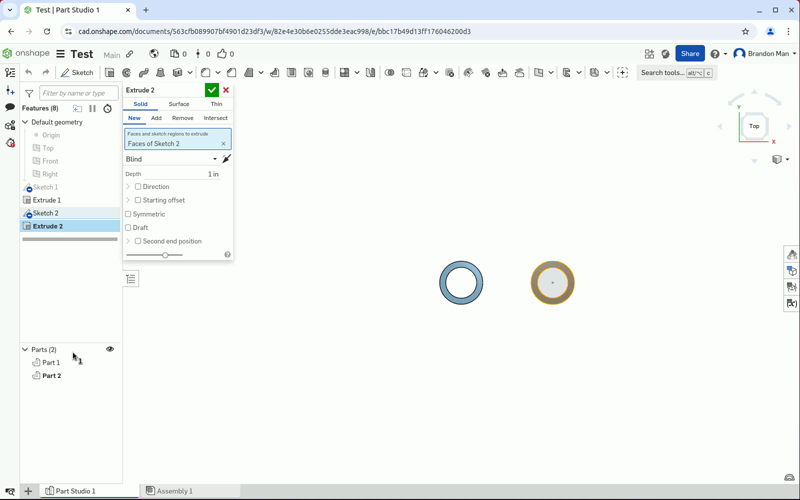
mouse_move(143, 106)
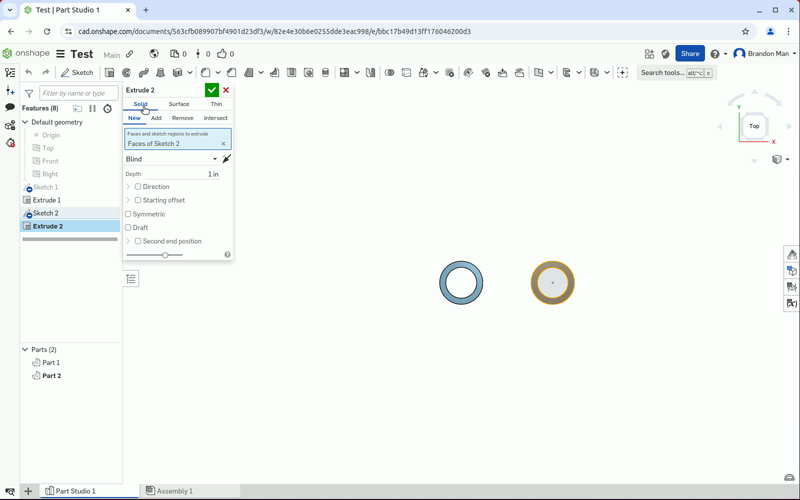
click(143, 106)
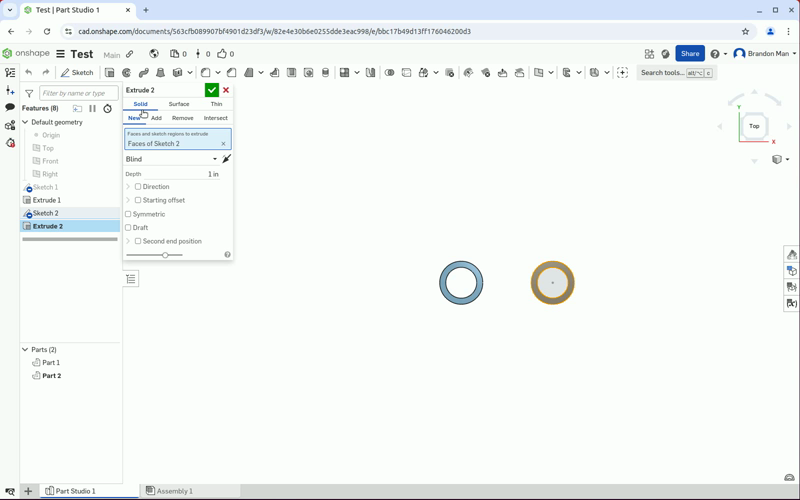
mouse_move(137, 120)
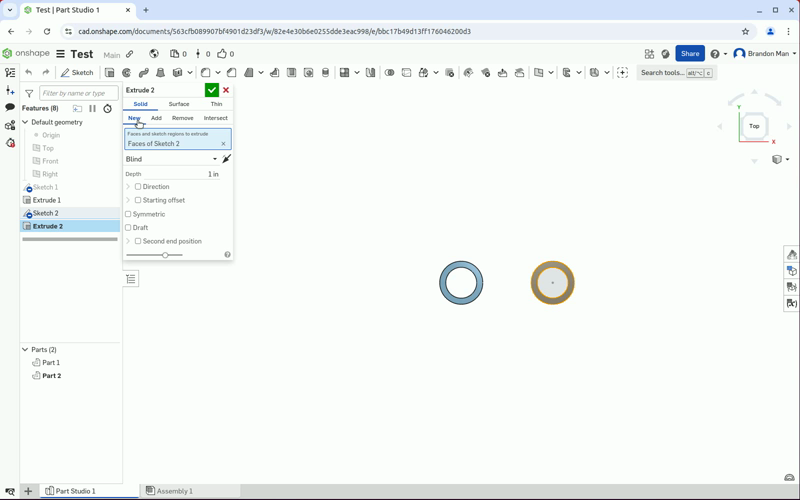
click(137, 120)
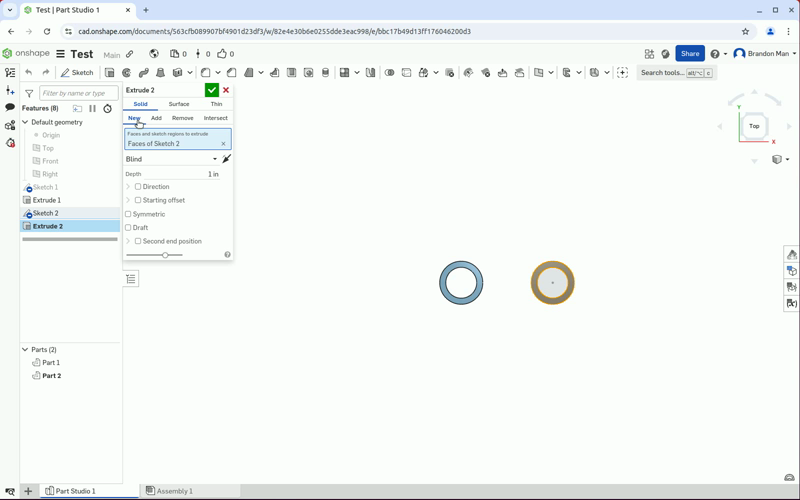
key(tab, 4)
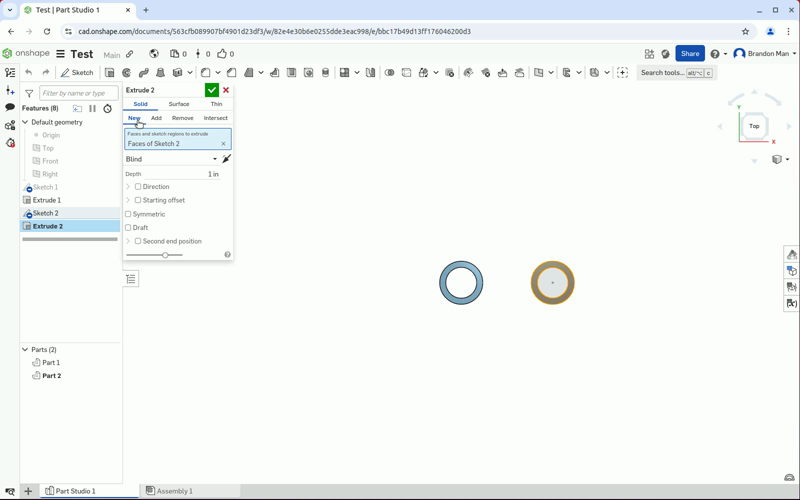
text(12.517)
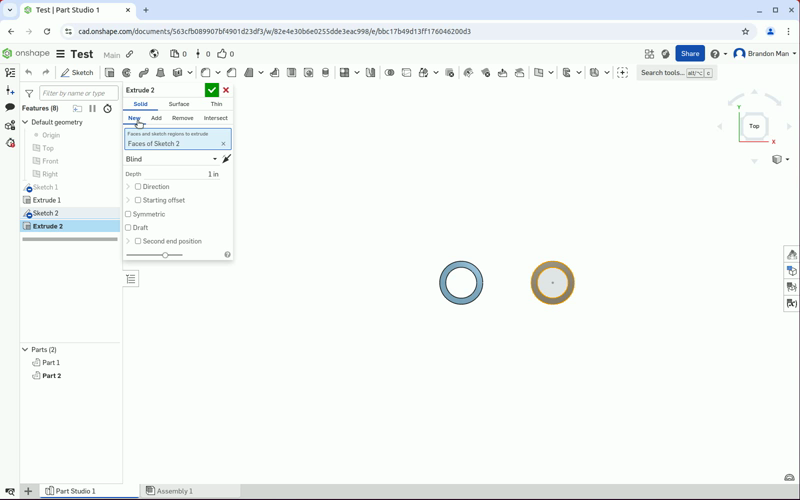
key(enter)
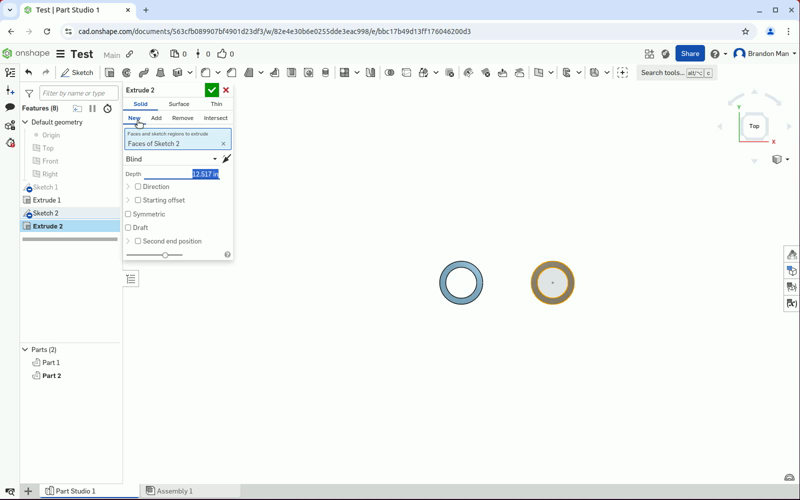
key(shift+h)
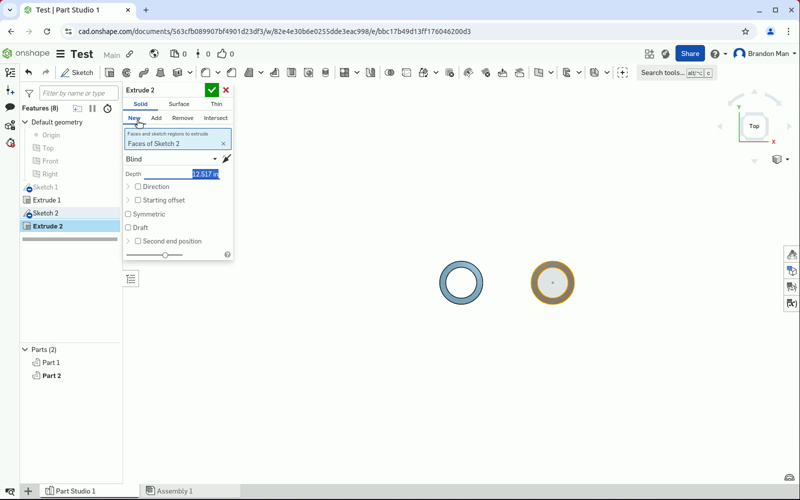
key(shift+h)
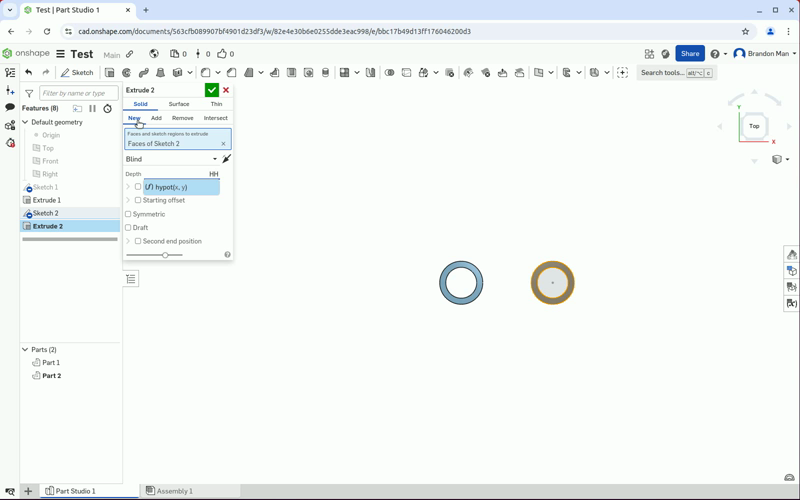
mouse_move(73, 189)
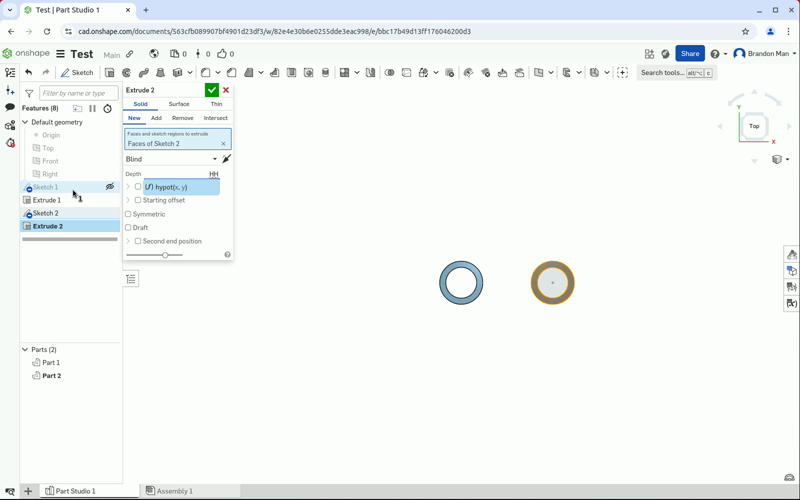
click(73, 189)
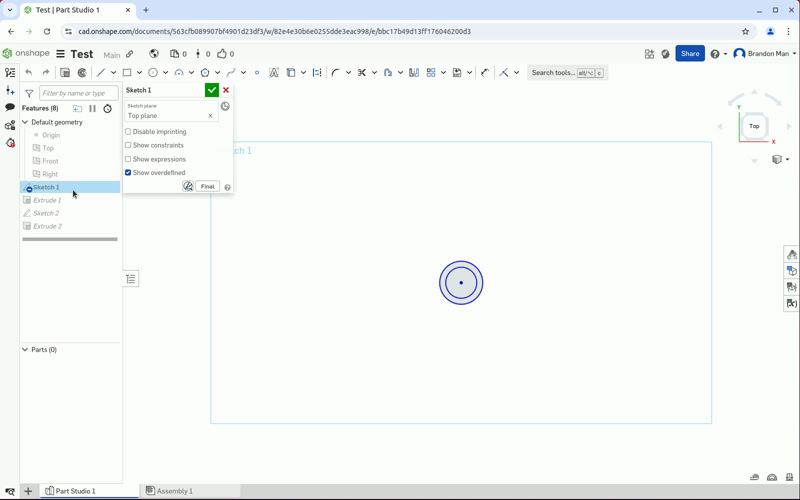
mouse_move(229, 92)
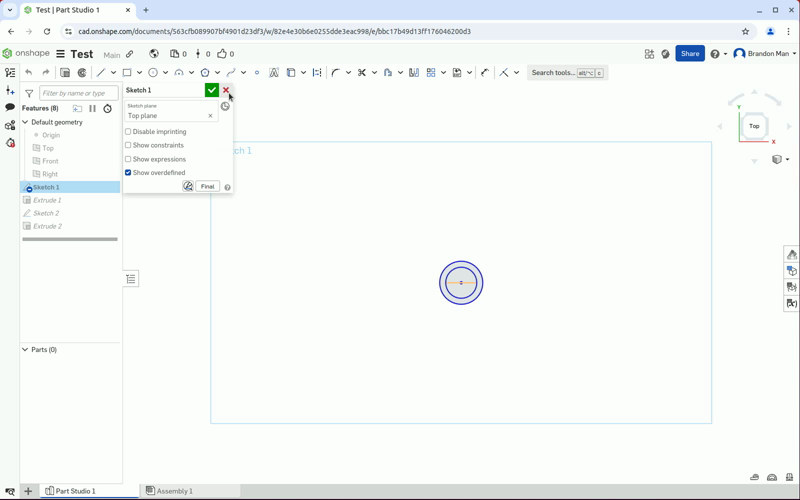
click(229, 92)
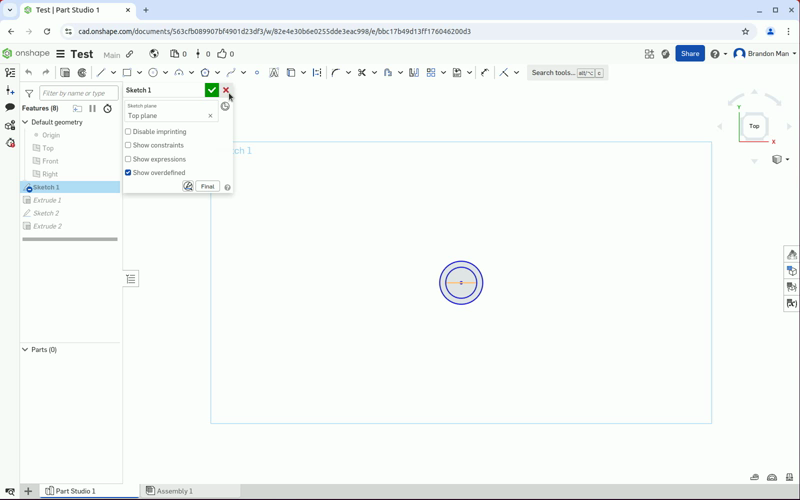
key(shift+s)
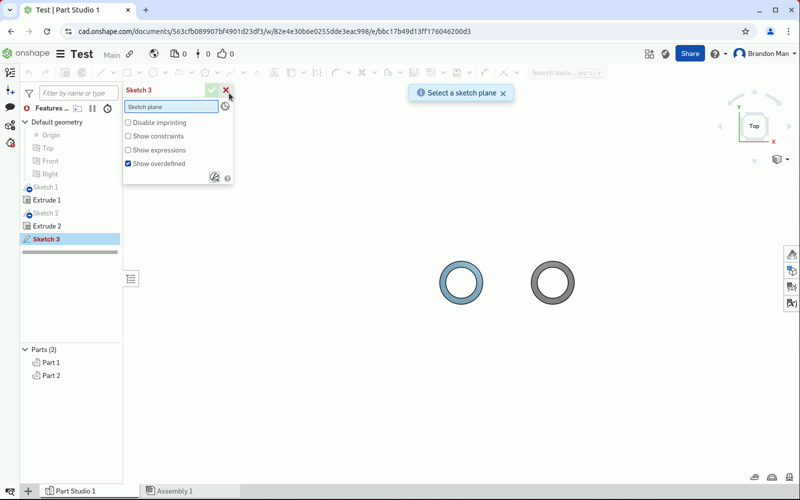
mouse_move(73, 150)
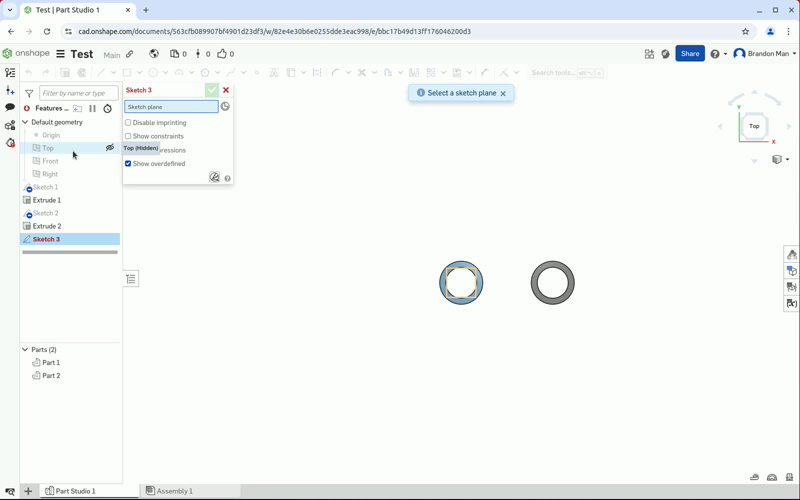
click(73, 150)
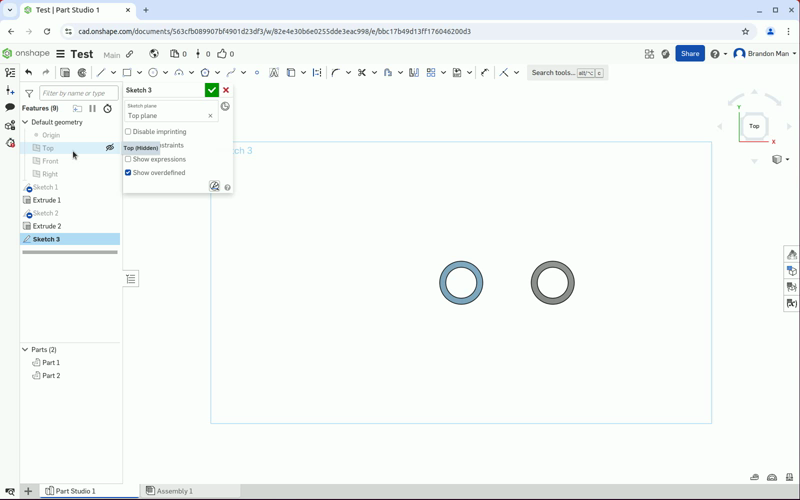
mouse_move(73, 352)
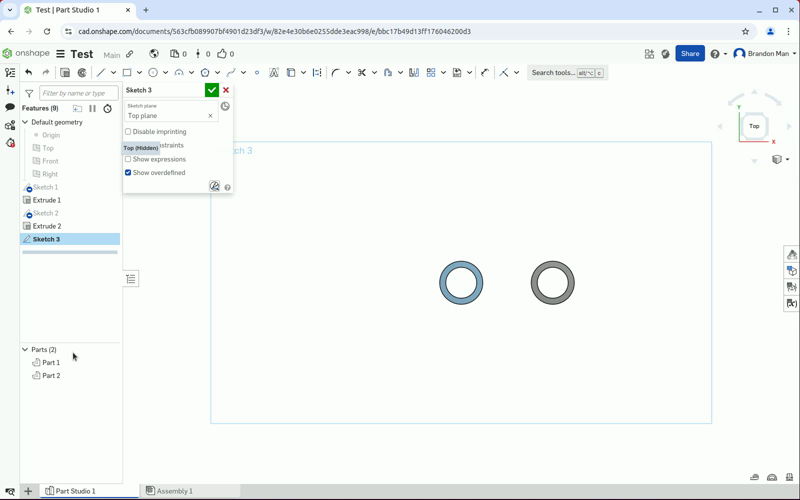
key(y)
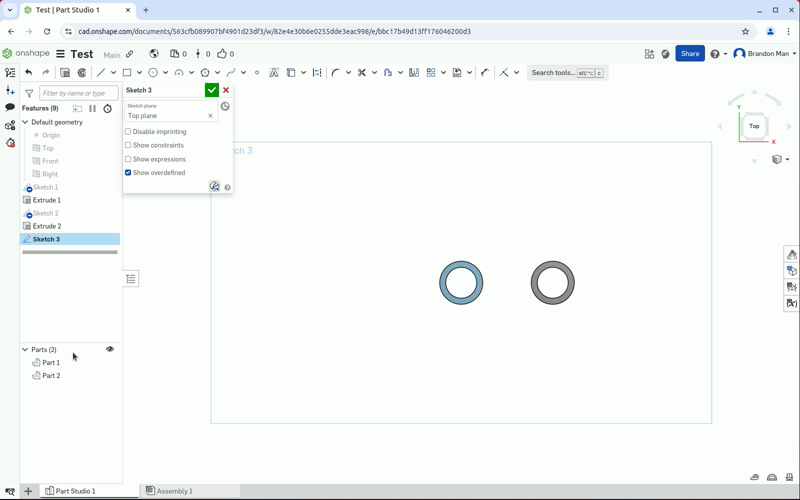
key(l)
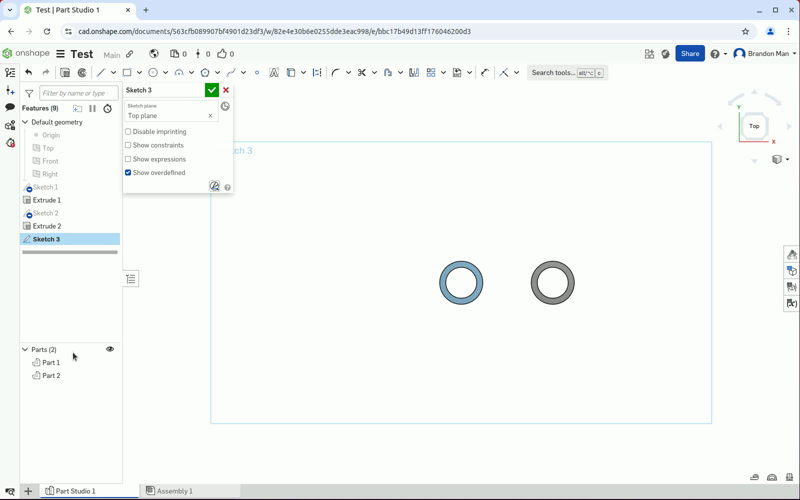
key_down(shift)
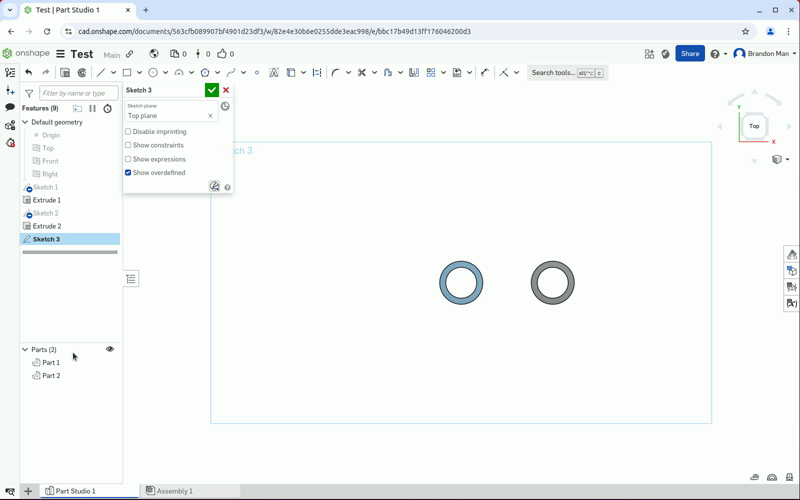
mouse_move(460, 304)
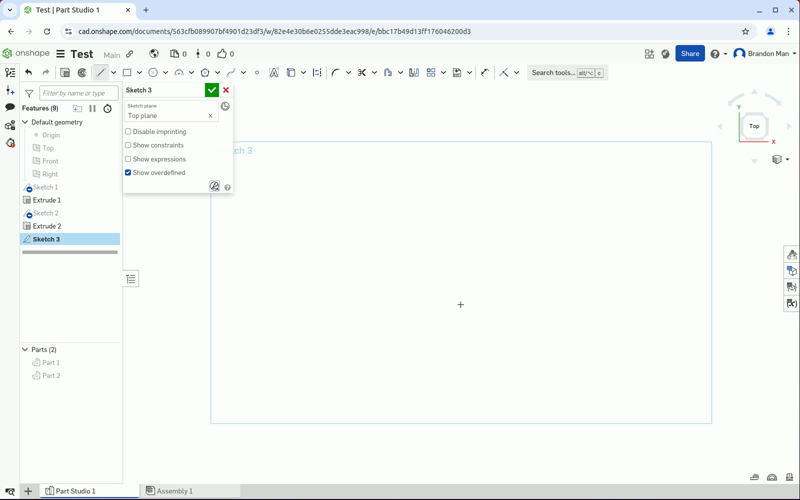
click(460, 304)
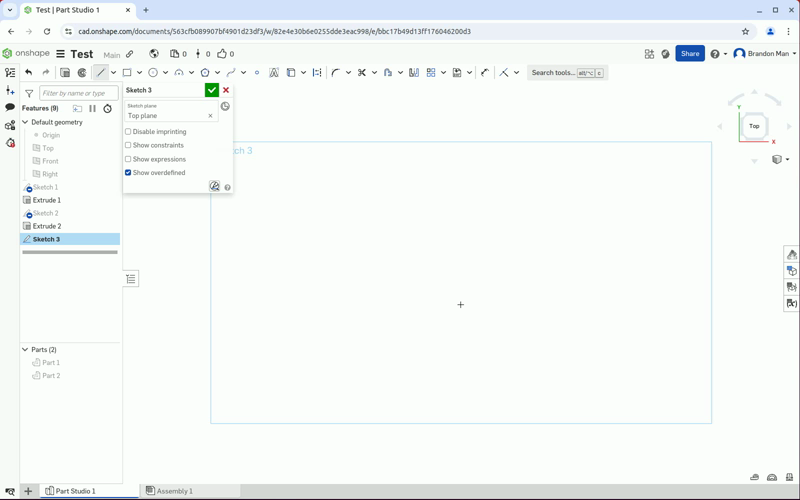
key_up(shift)
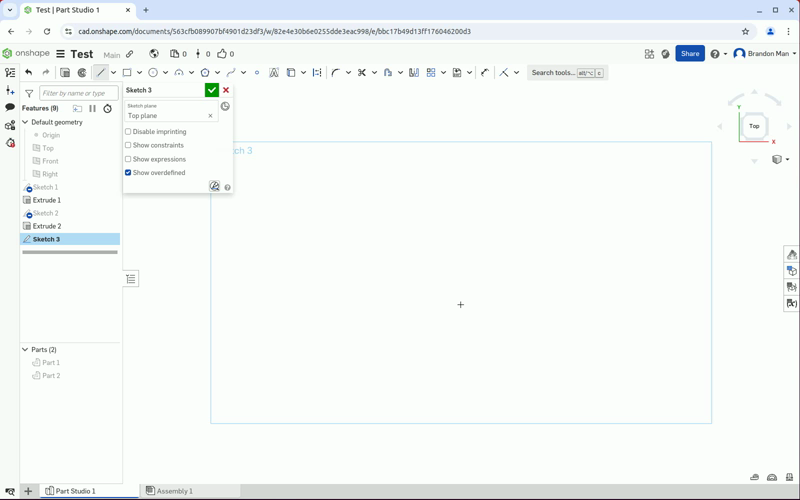
key_down(shift)
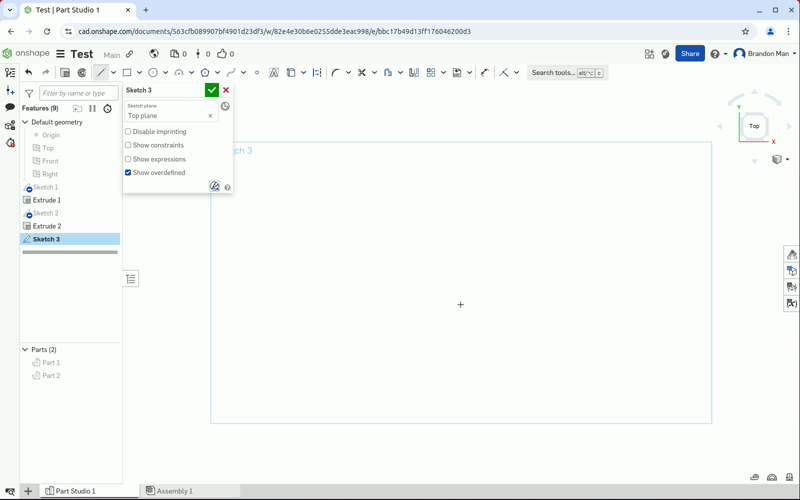
mouse_move(552, 304)
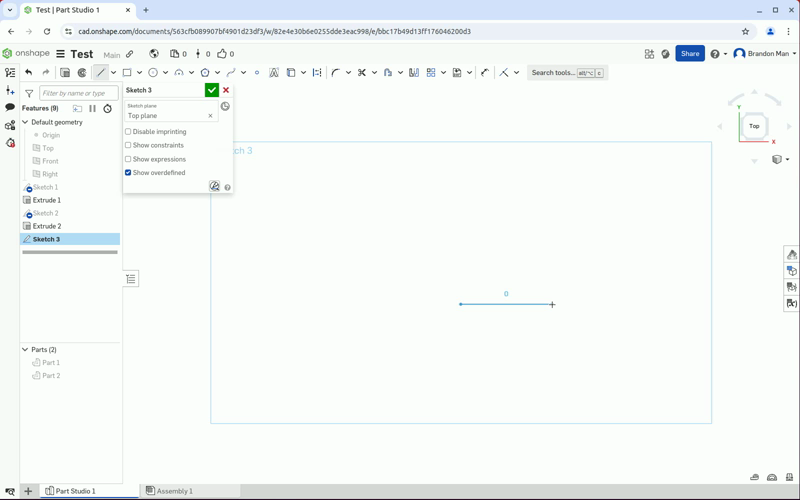
click(552, 304)
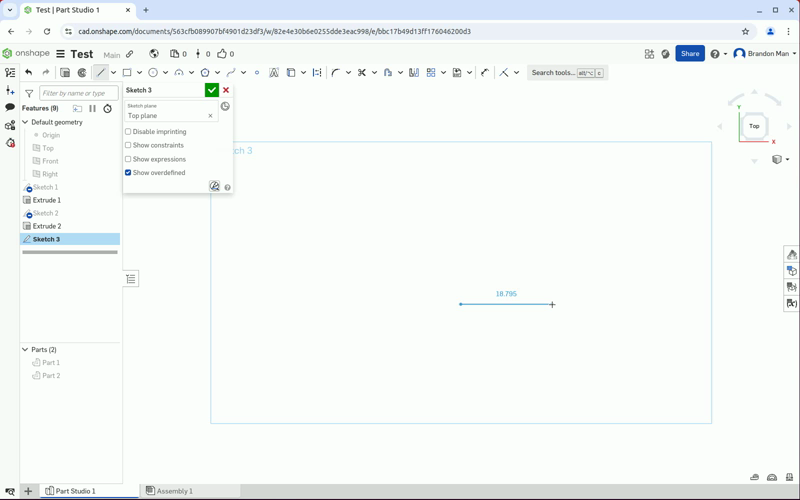
key_up(shift)
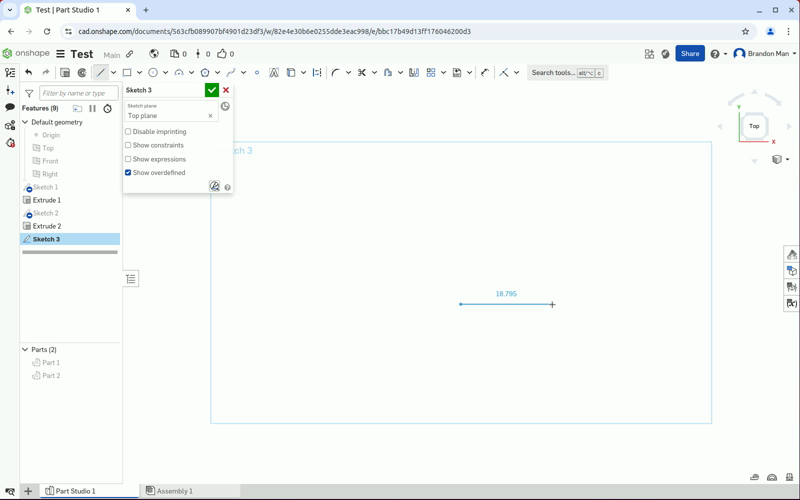
key(esc)
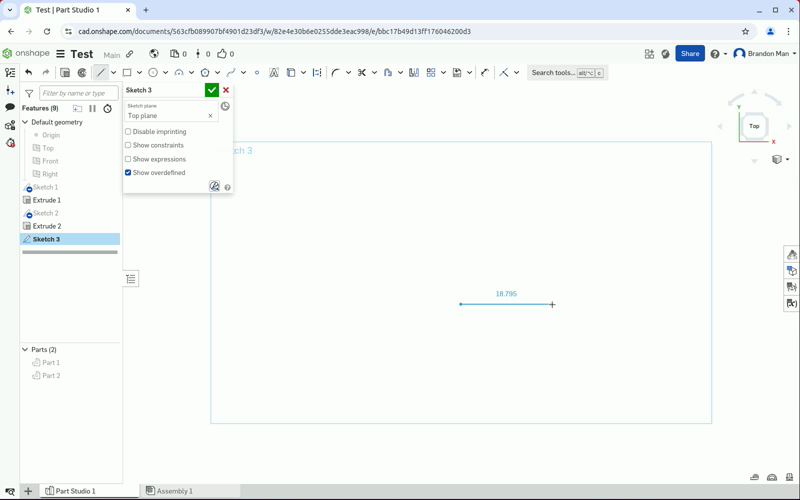
key(a)
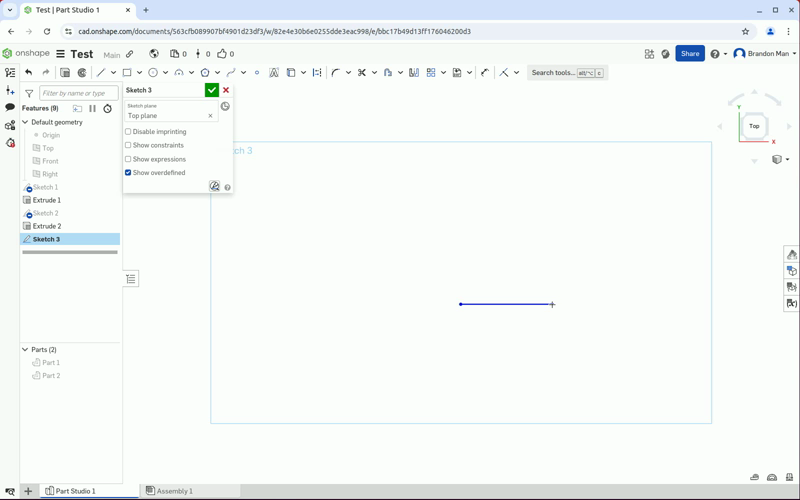
mouse_move(552, 304)
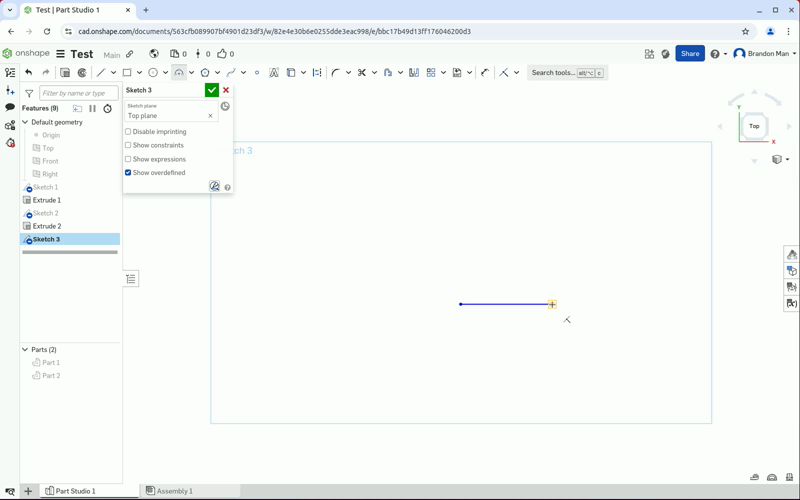
click(552, 304)
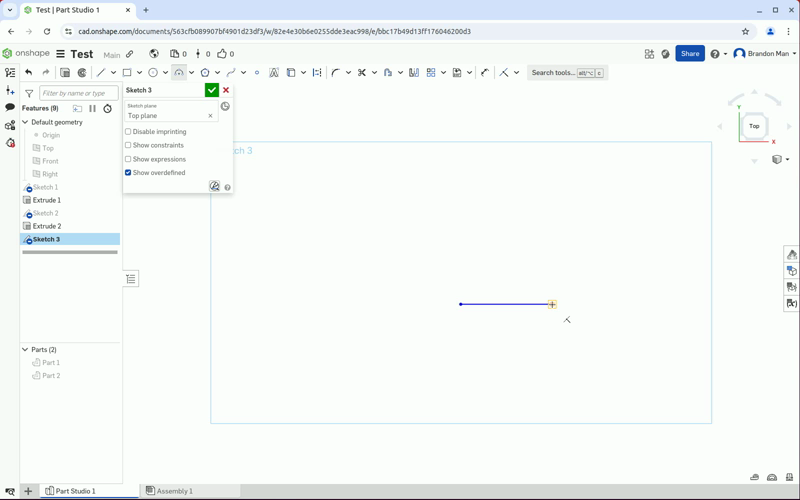
key_down(shift)
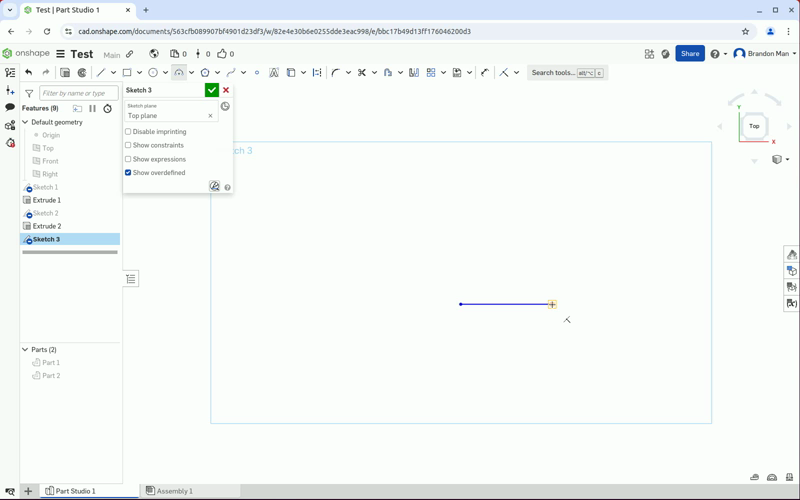
mouse_move(552, 261)
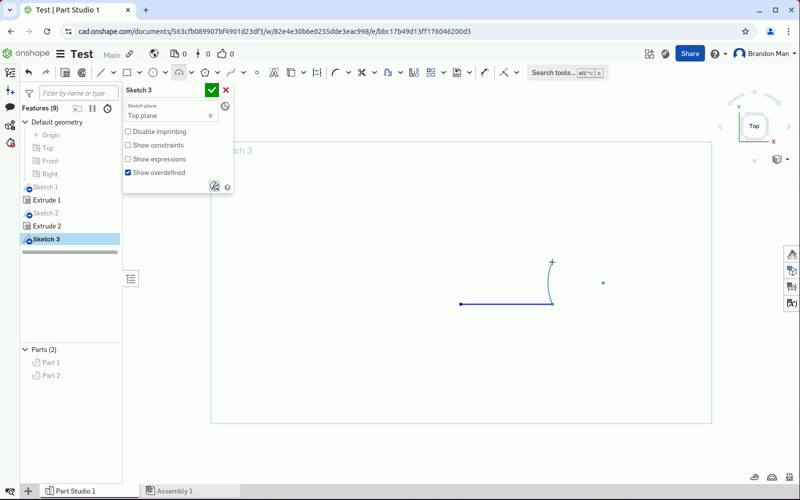
click(552, 261)
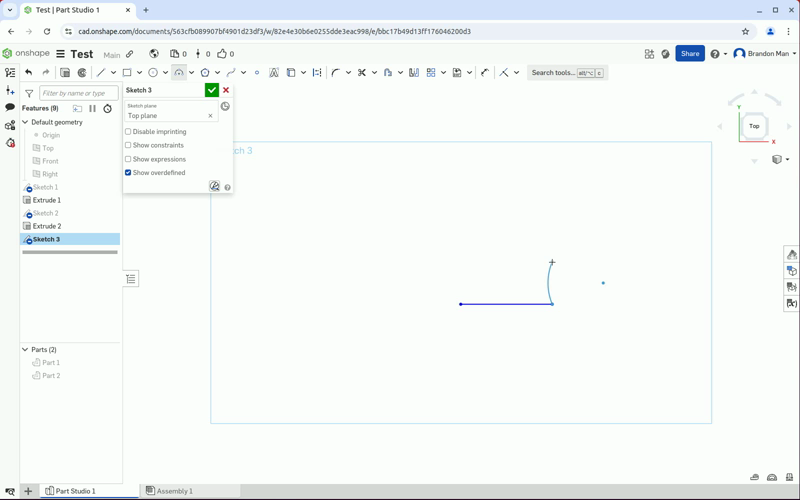
mouse_move(531, 282)
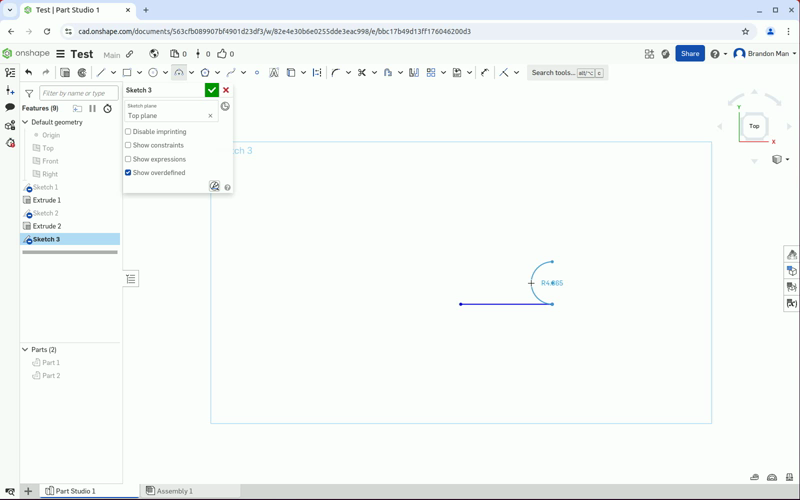
click(531, 282)
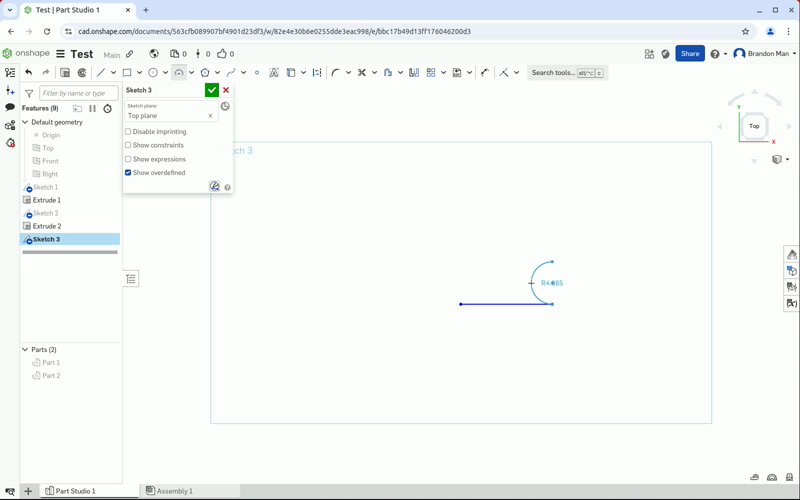
key_up(shift)
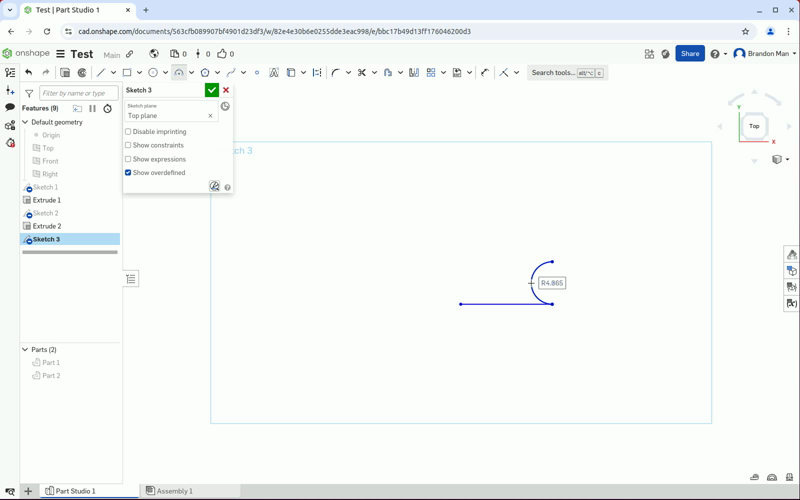
key(esc)
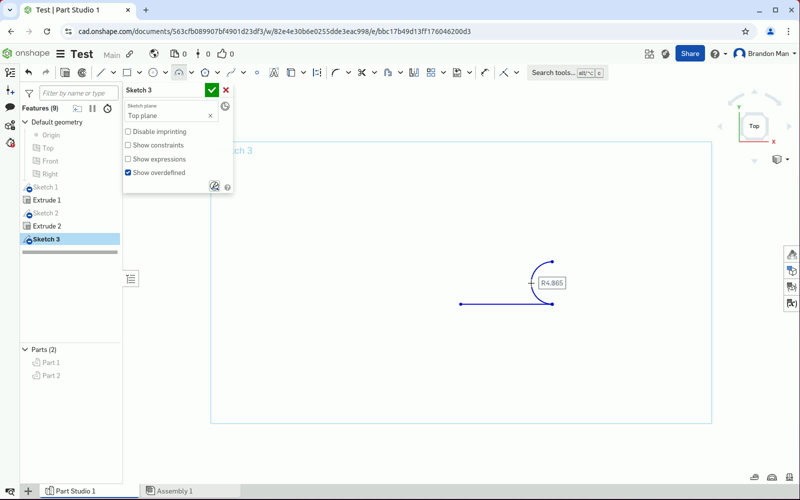
key(l)
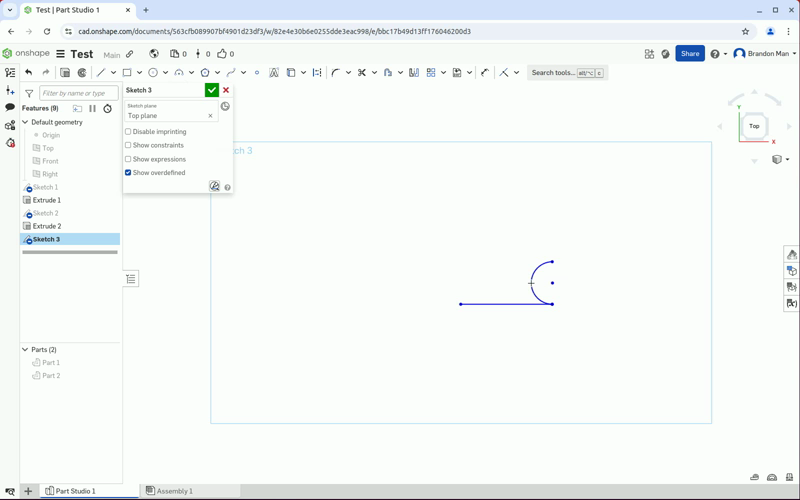
mouse_move(552, 261)
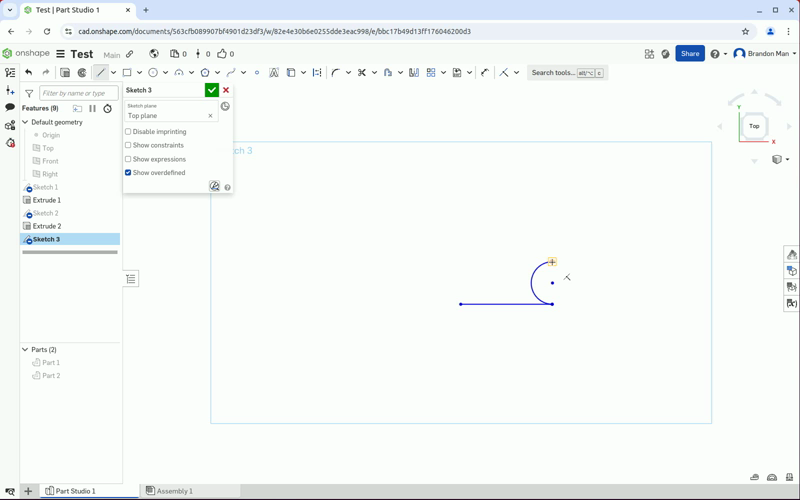
click(552, 261)
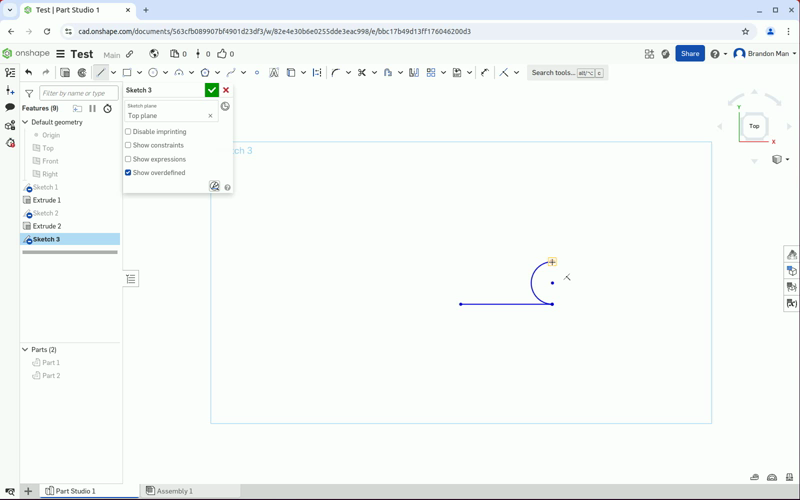
key_down(shift)
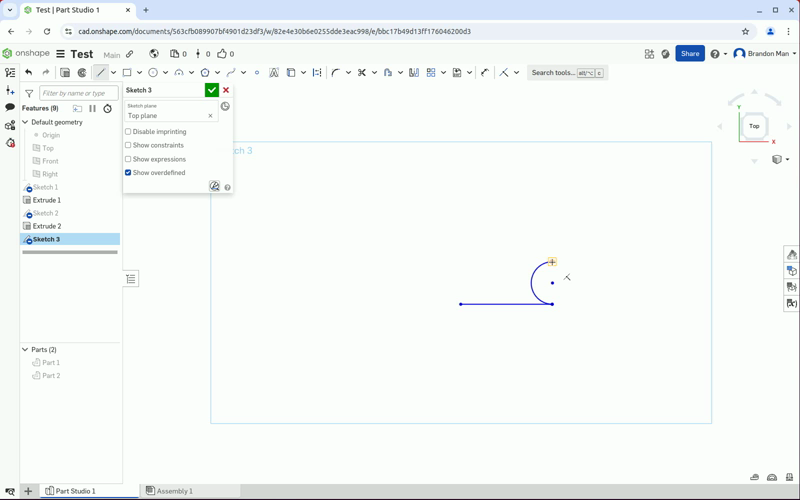
mouse_move(460, 261)
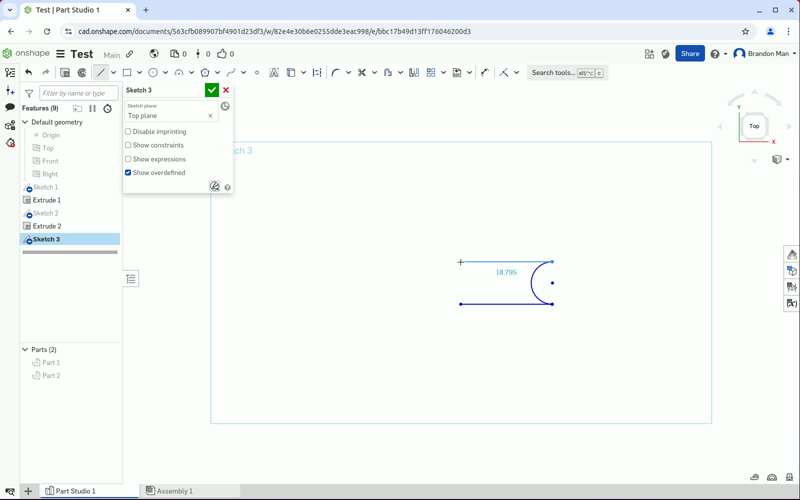
click(460, 261)
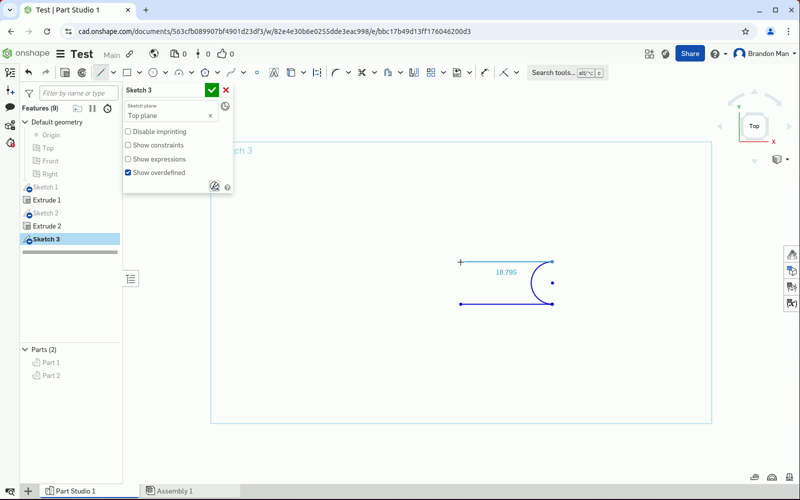
key_up(shift)
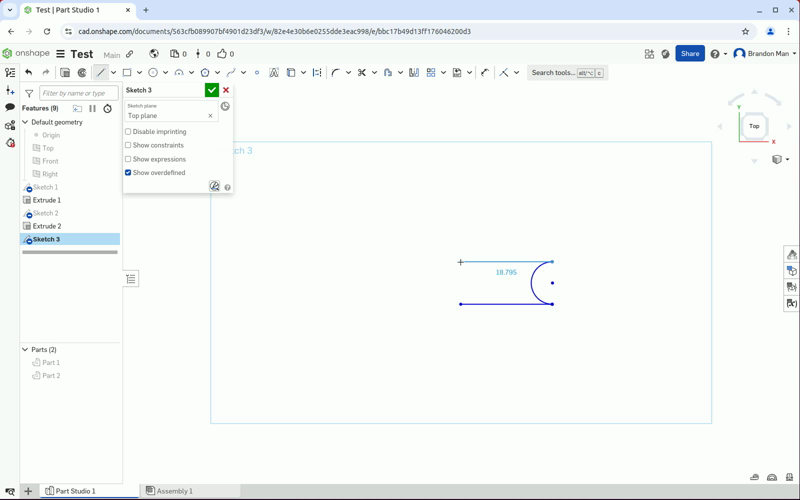
key(esc)
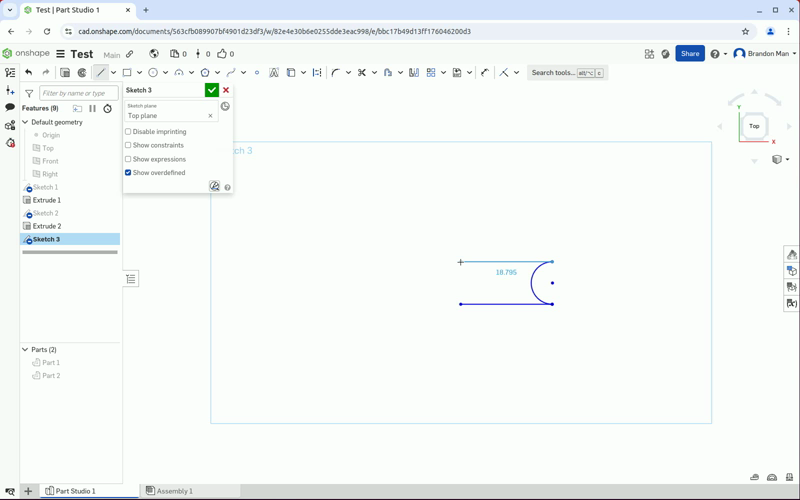
key(a)
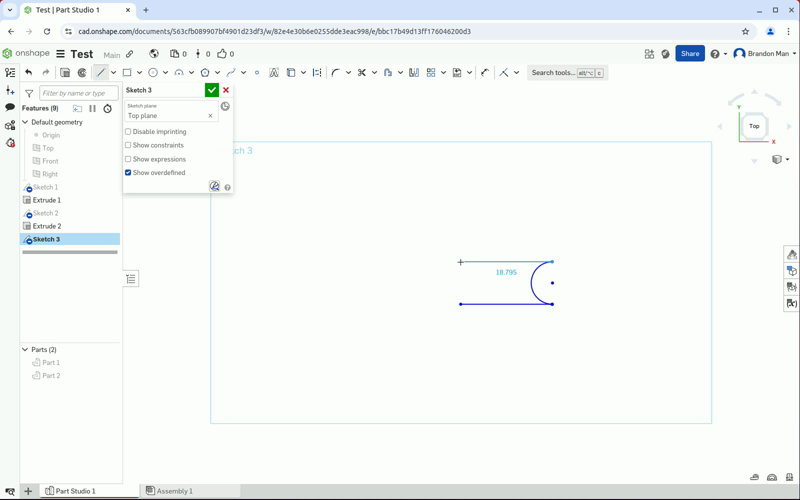
mouse_move(460, 261)
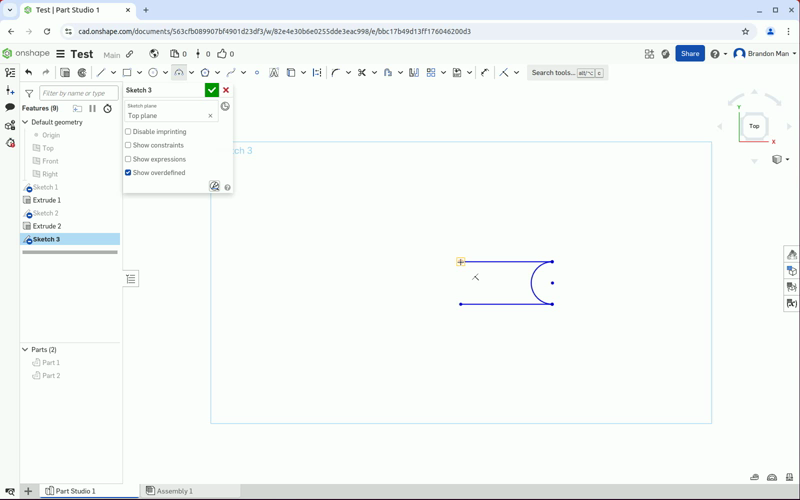
click(460, 261)
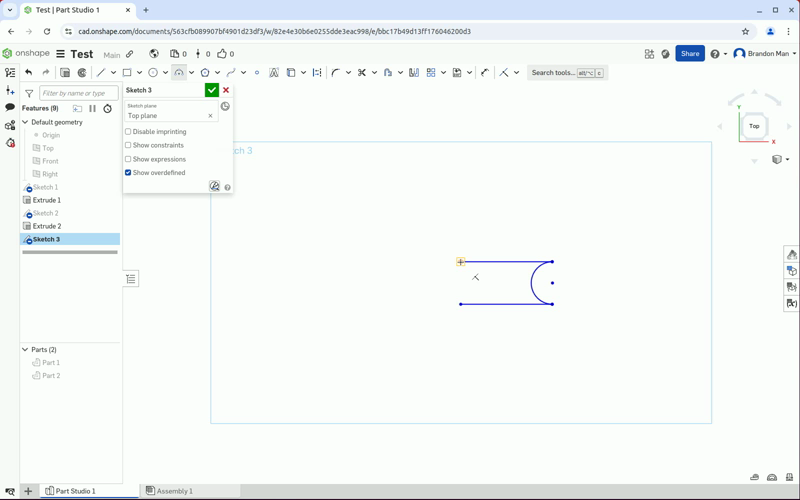
mouse_move(460, 304)
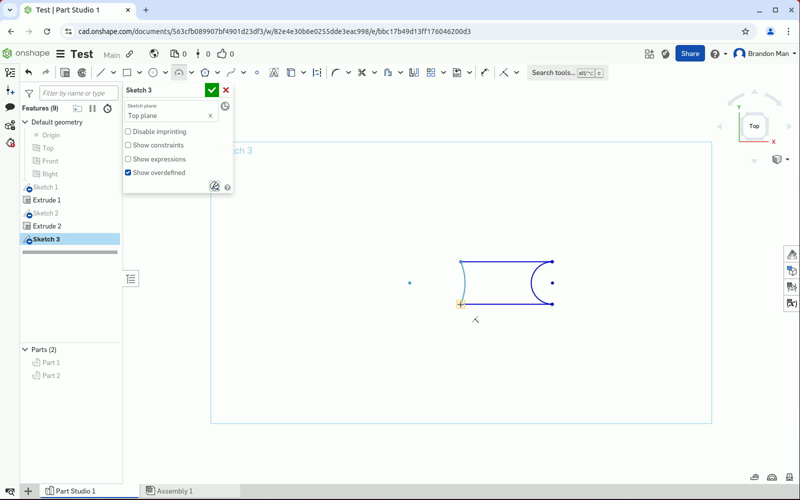
click(460, 304)
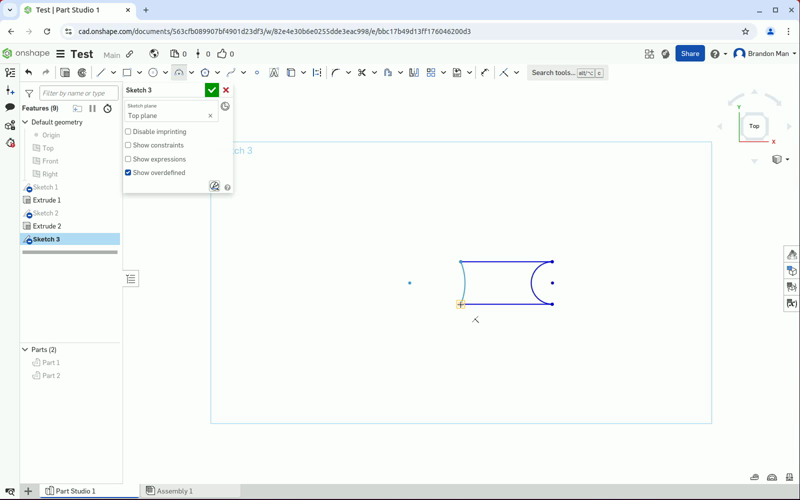
key_down(shift)
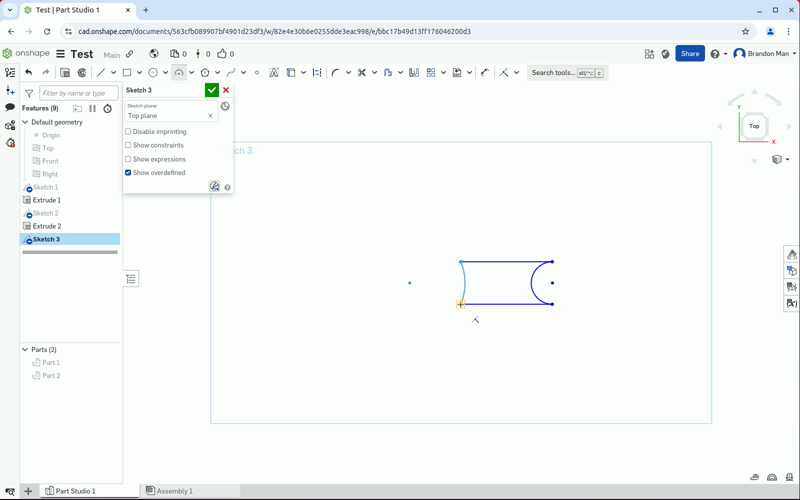
mouse_move(482, 282)
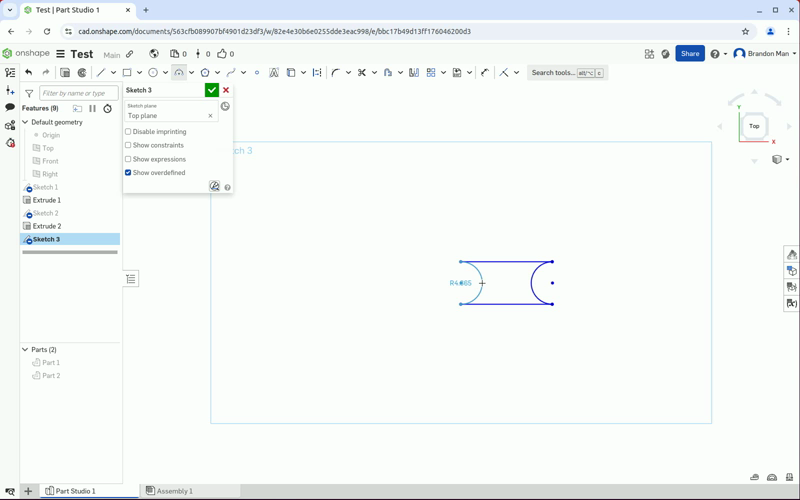
click(482, 282)
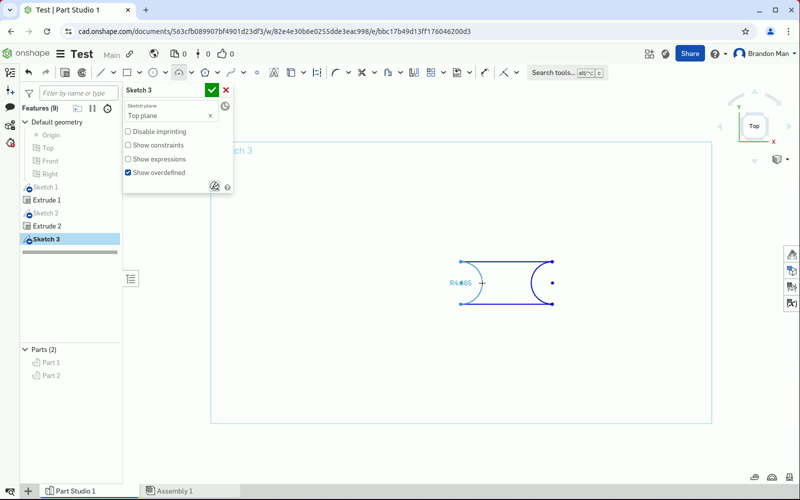
key_up(shift)
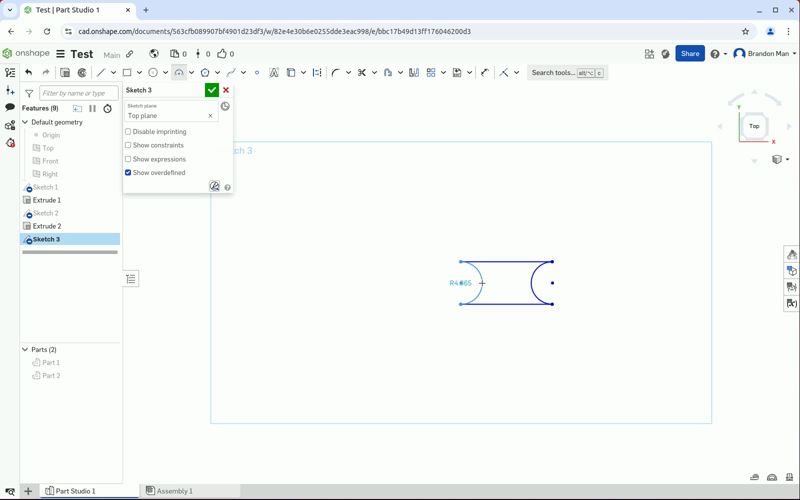
key(esc)
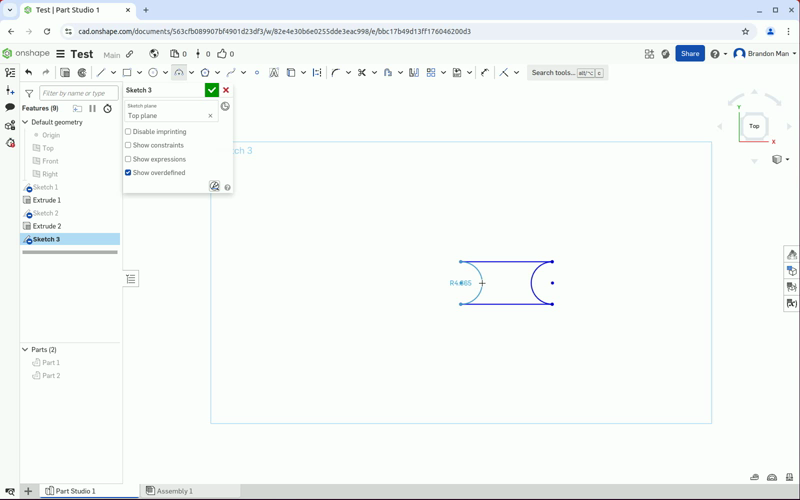
mouse_move(470, 272)
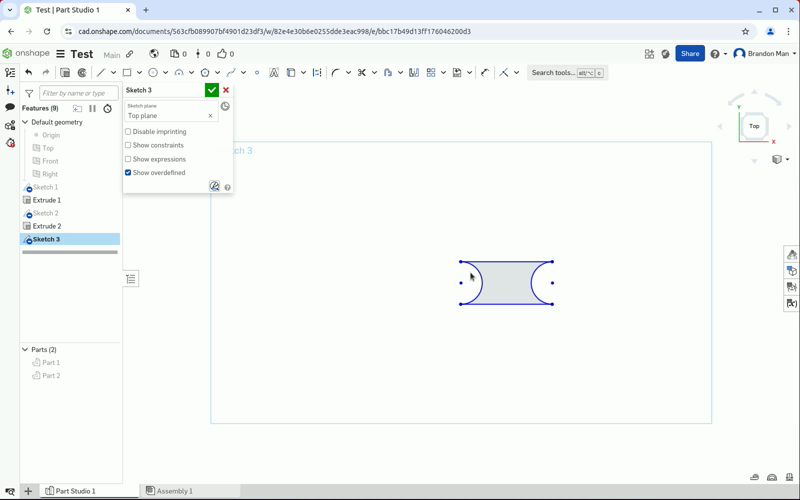
scroll(6)
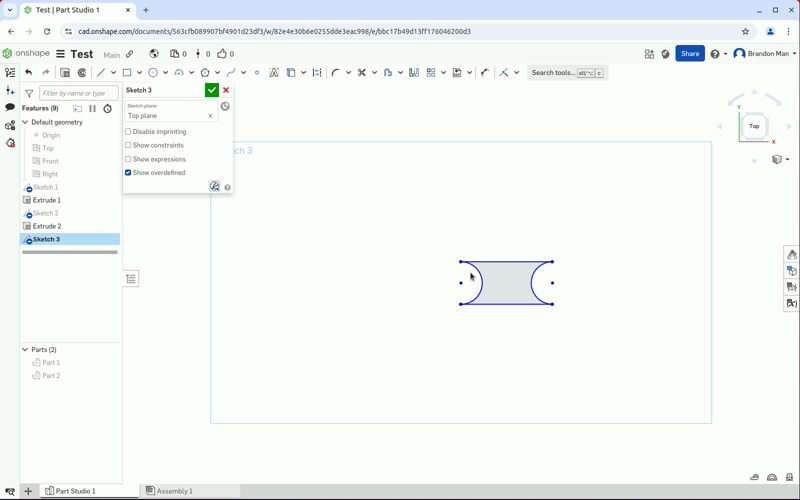
scroll(6)
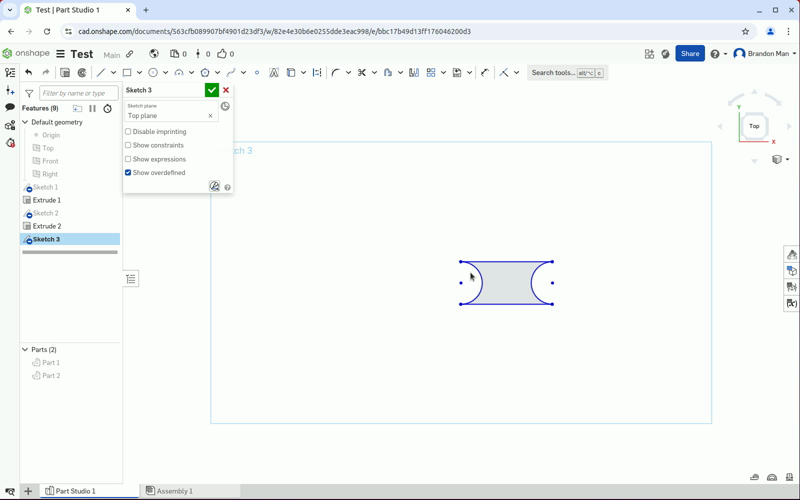
scroll(6)
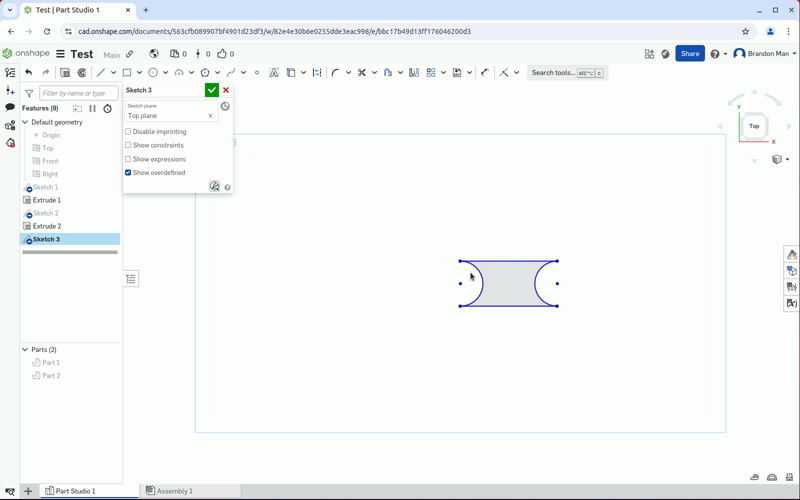
scroll(6)
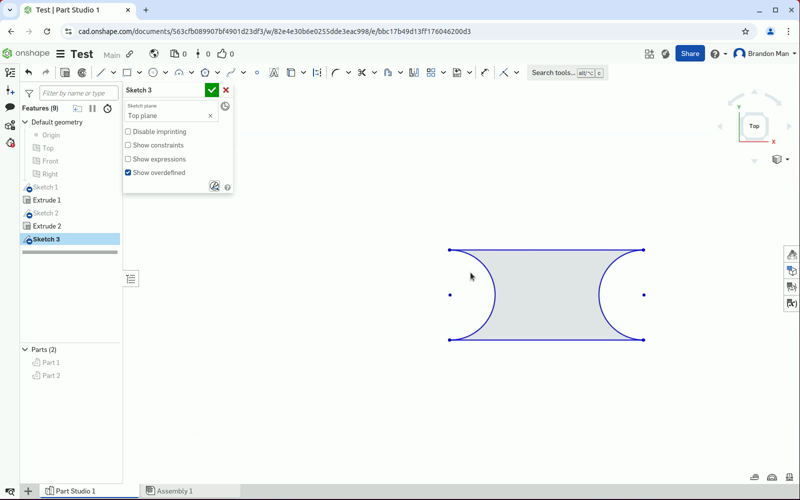
scroll(6)
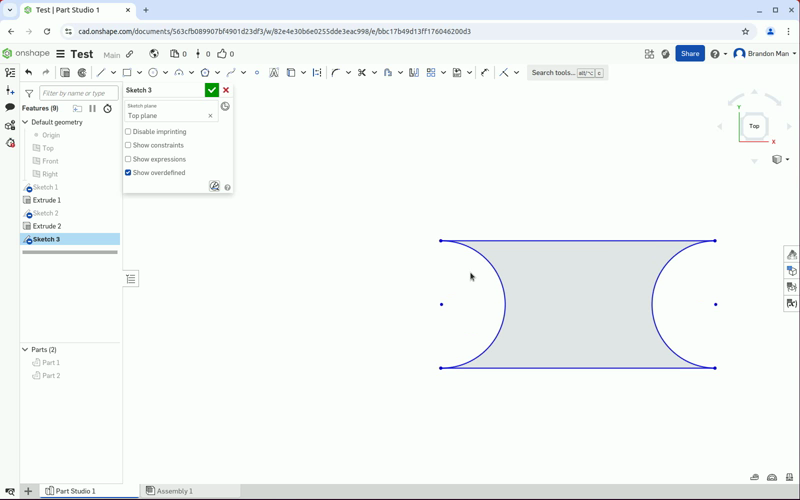
scroll(6)
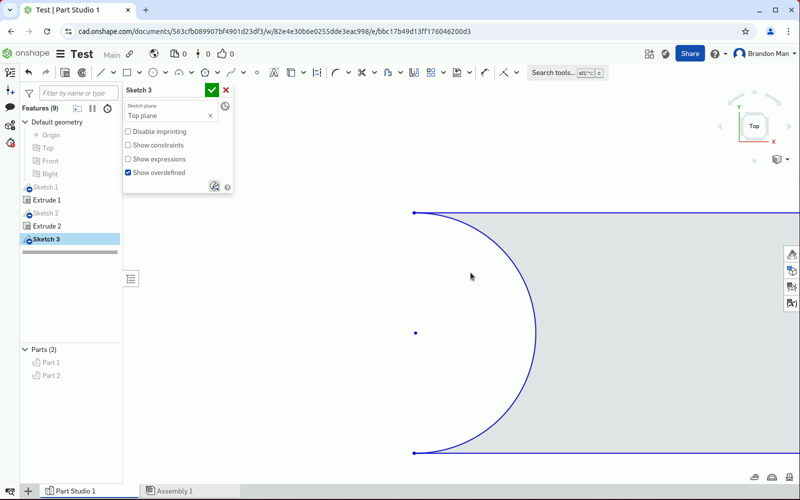
scroll(6)
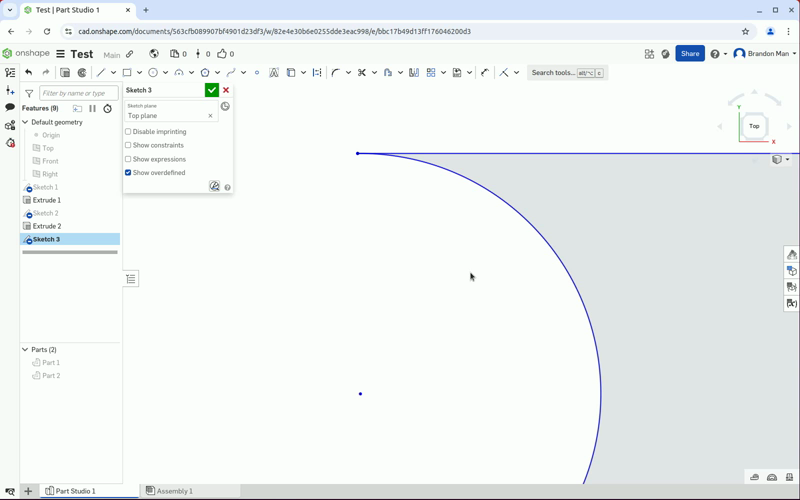
click(470, 272)
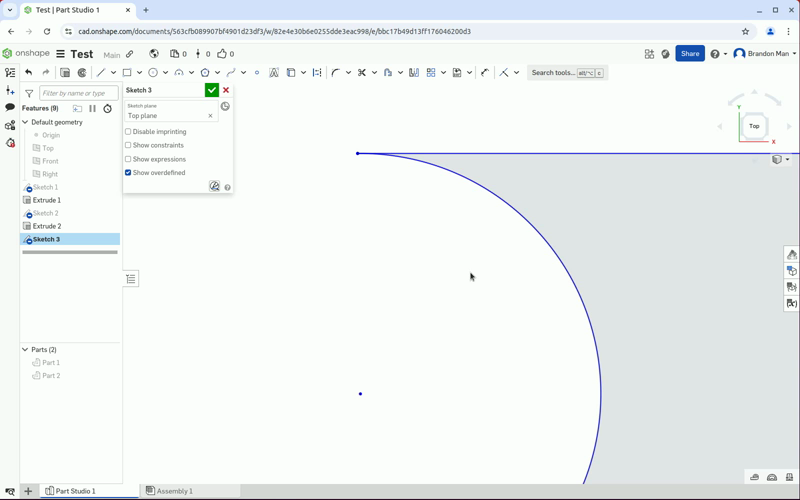
scroll(-6)
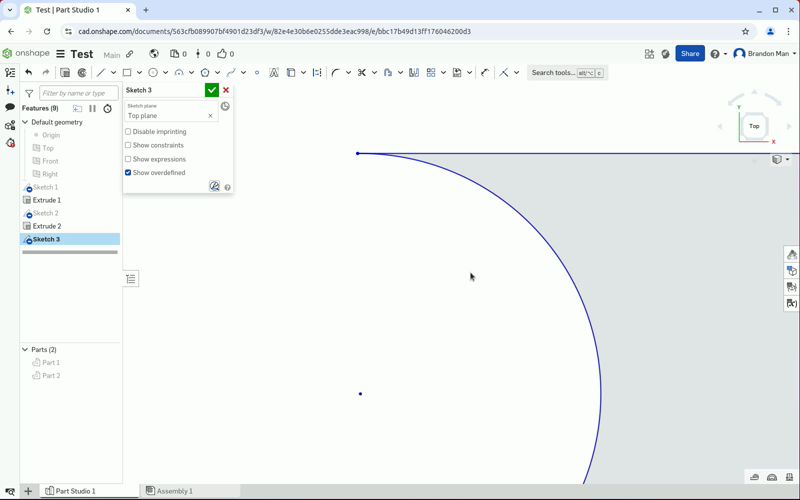
scroll(-6)
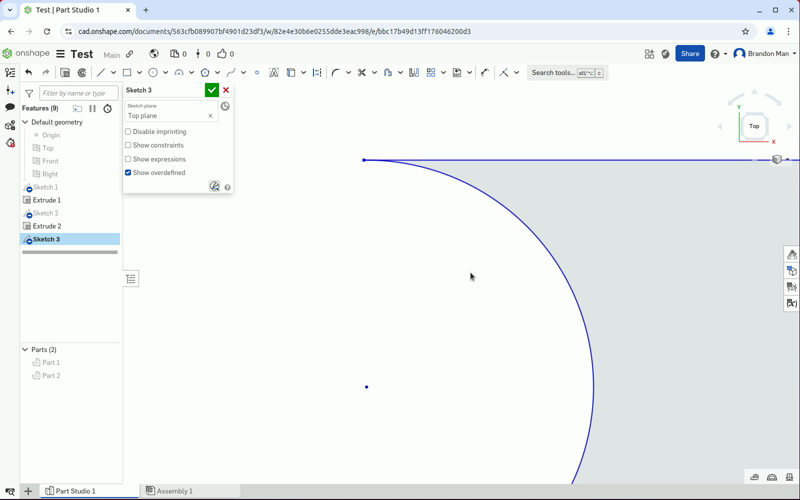
scroll(-6)
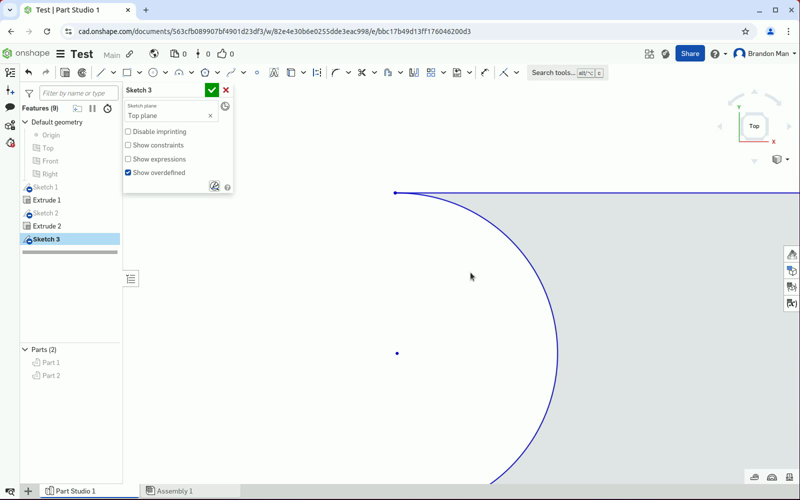
scroll(-6)
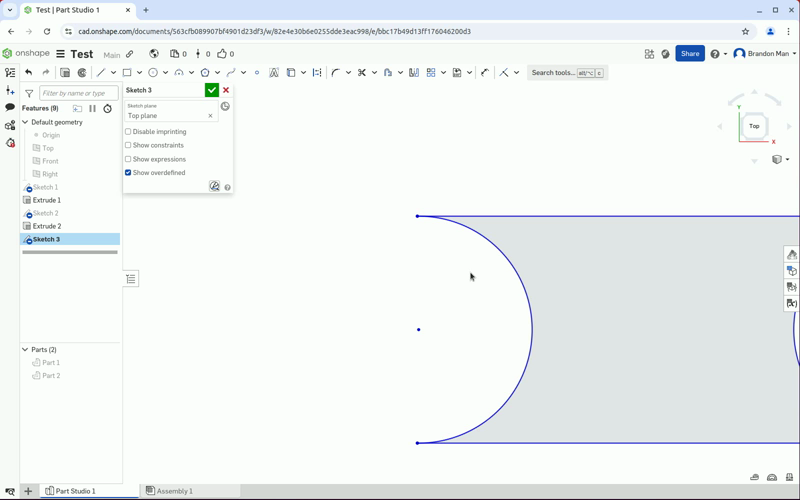
scroll(-6)
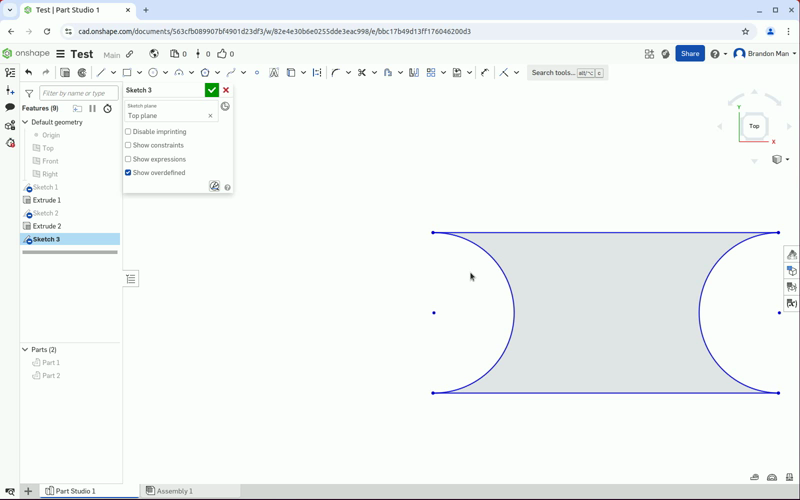
scroll(-6)
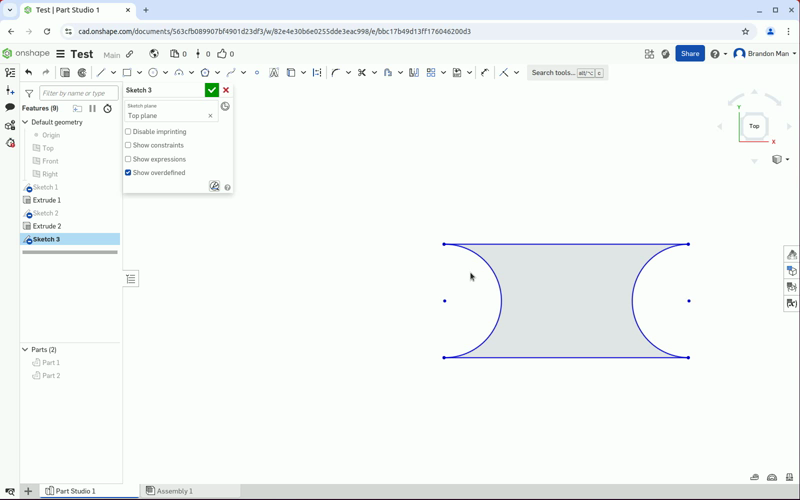
scroll(-6)
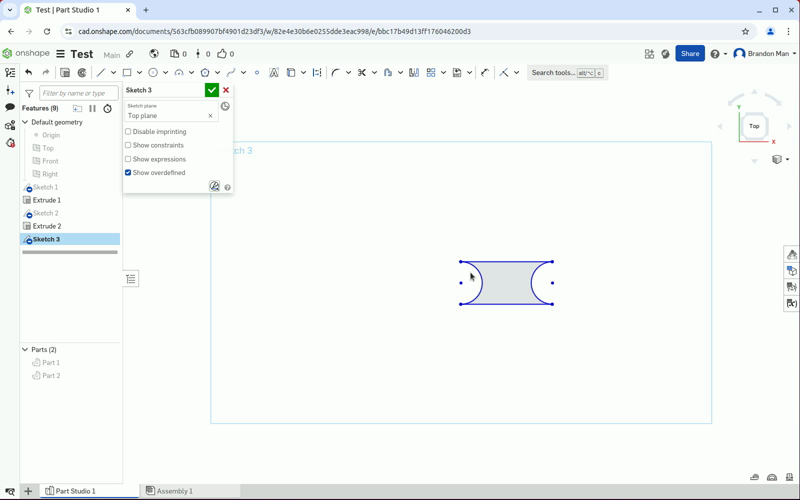
mouse_move(73, 352)
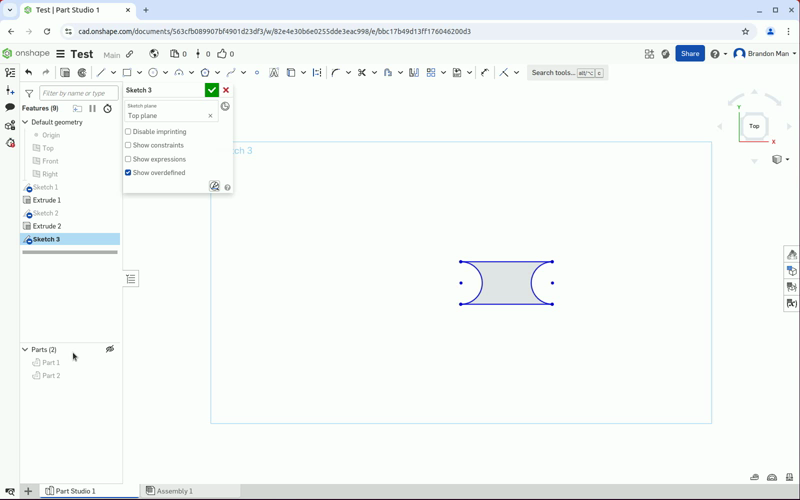
key(shift+y)
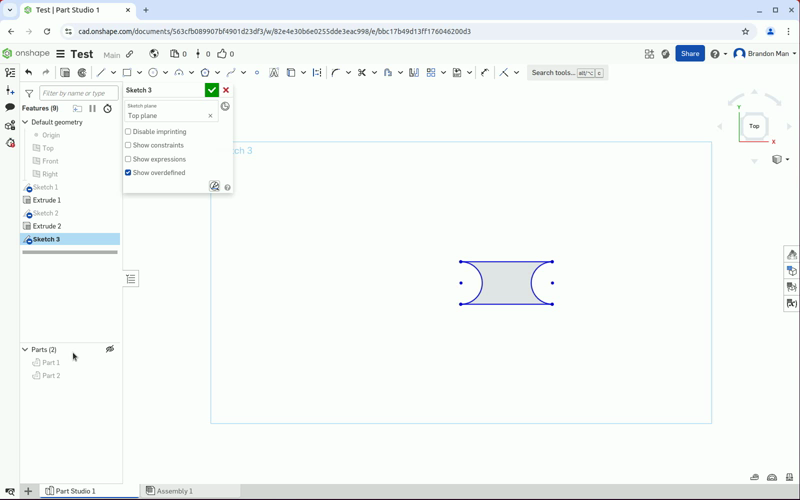
key(shift+e)
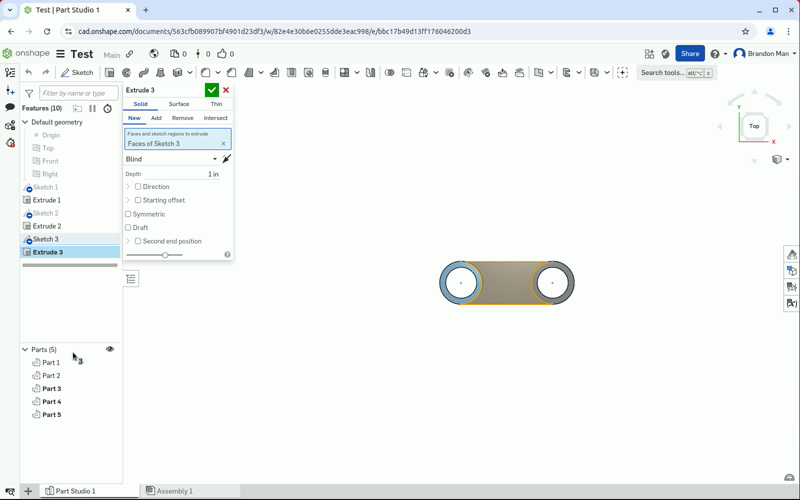
mouse_move(143, 106)
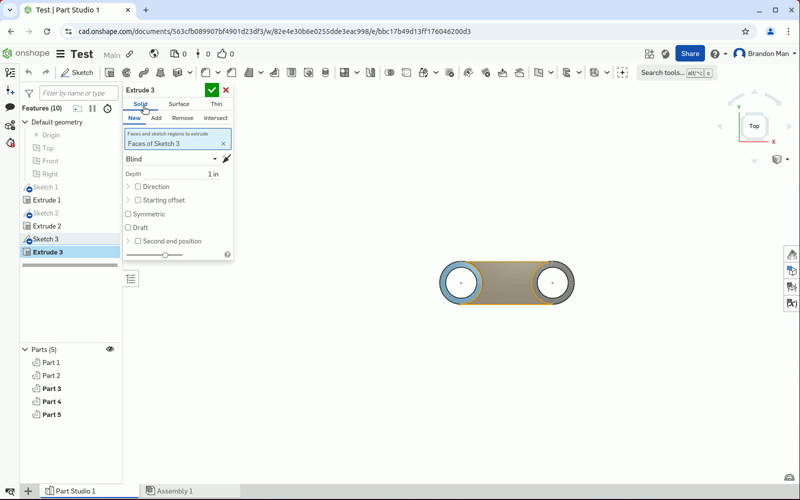
click(143, 106)
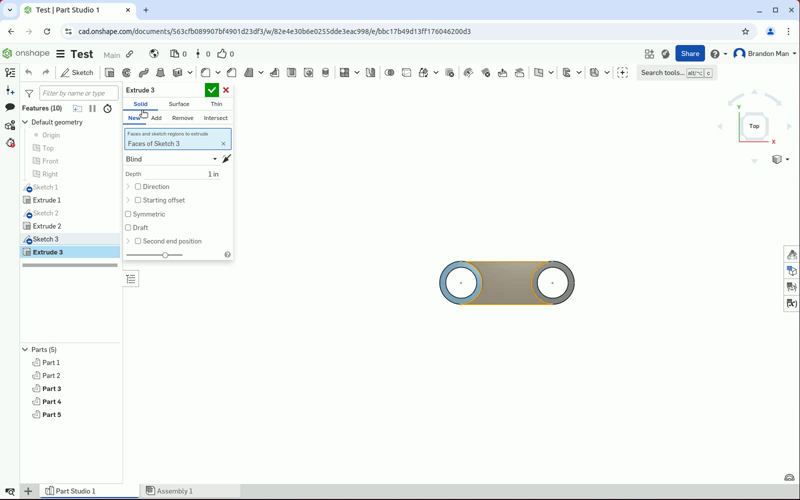
mouse_move(137, 120)
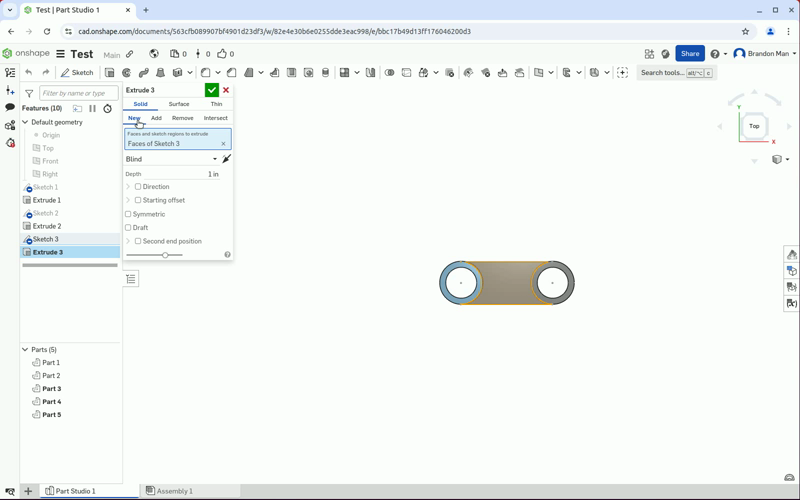
click(137, 120)
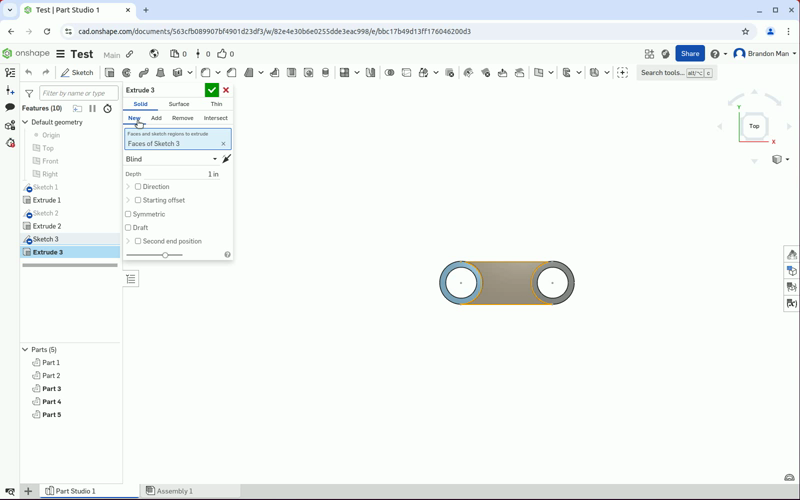
key(tab, 4)
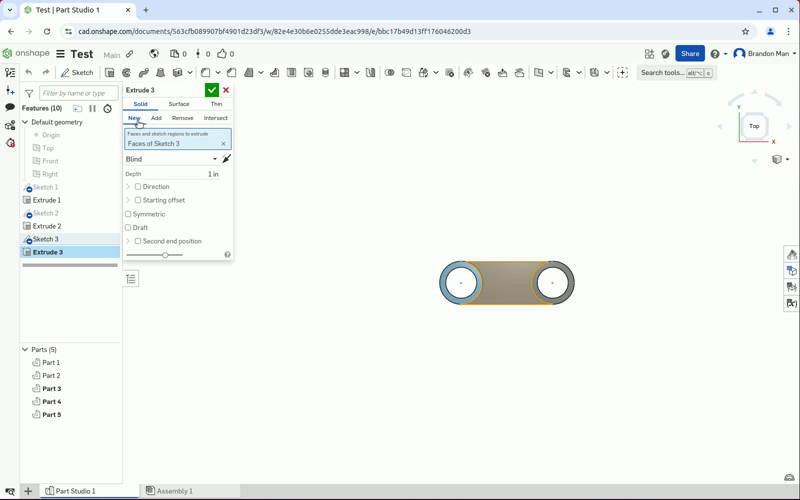
text(12.517)
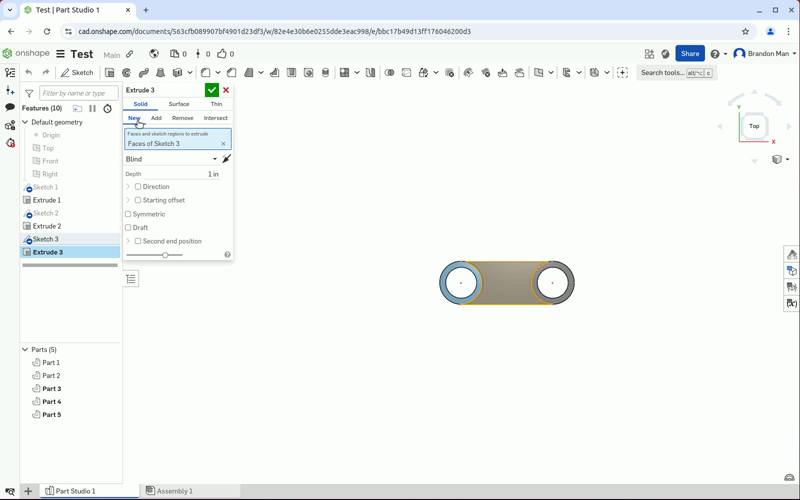
key(enter)
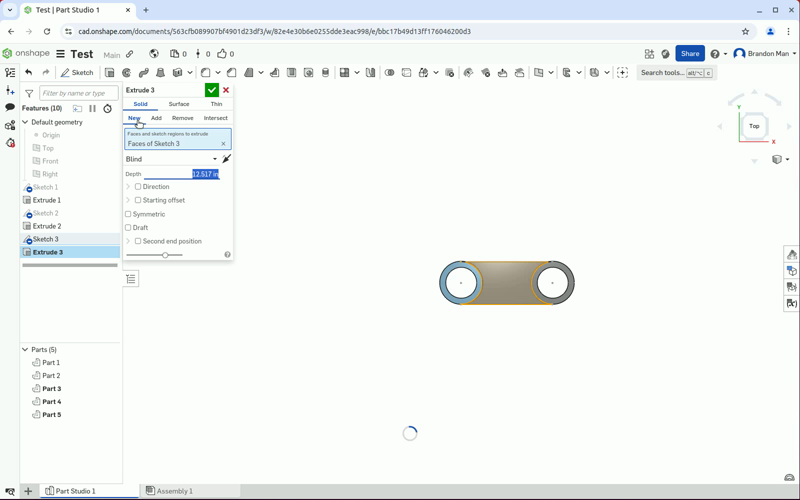
key(shift+h)
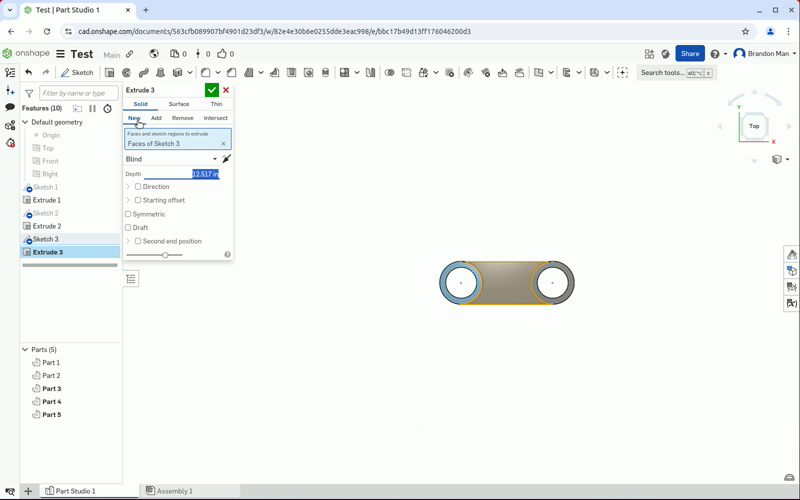
key(shift+h)
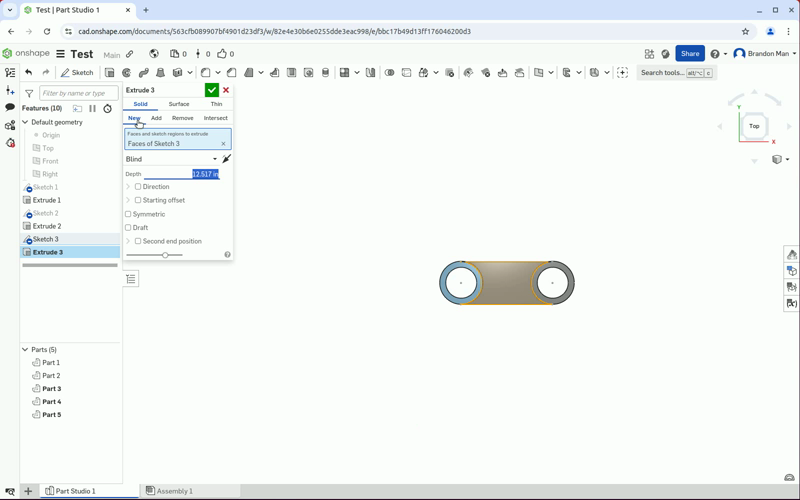
key(shift+7)
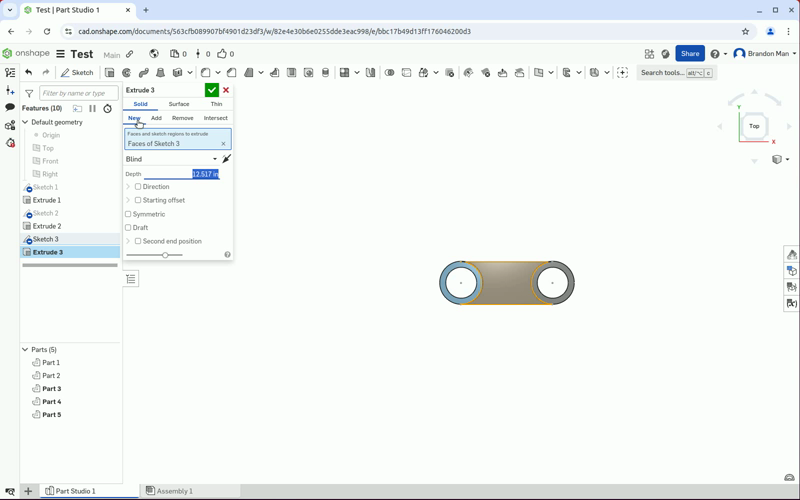
key(up, 3)
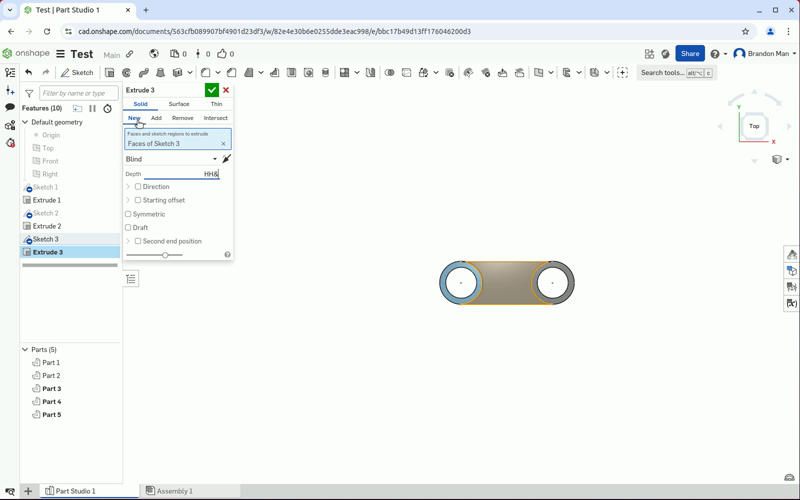
key(left, 3)
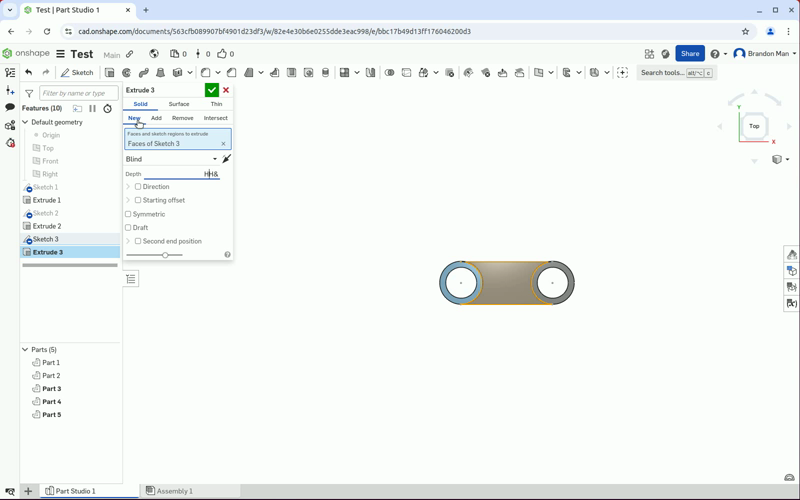
key(right, 3)
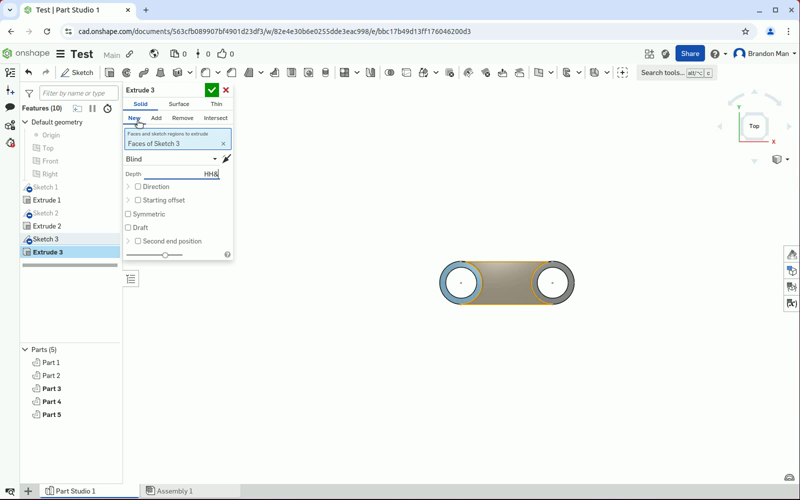
key(down, 3)
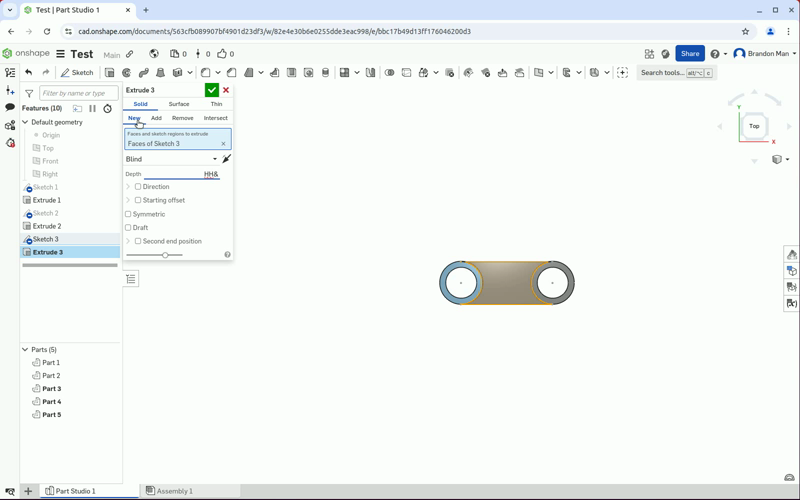
mouse_move(73, 189)
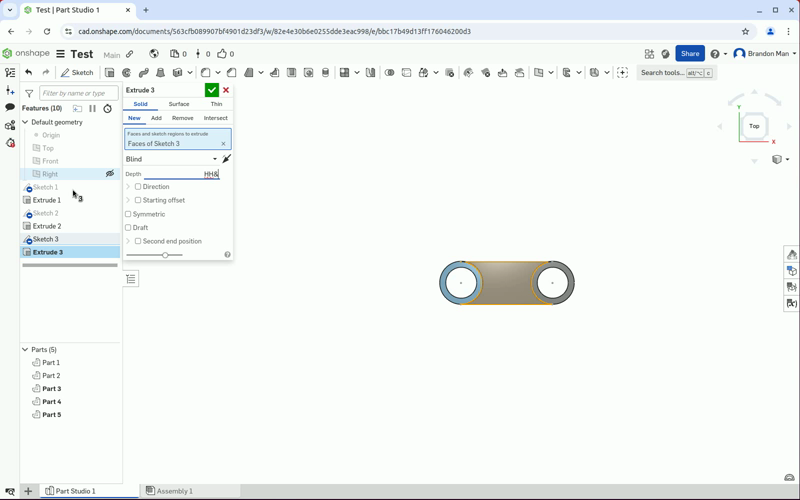
click(73, 189)